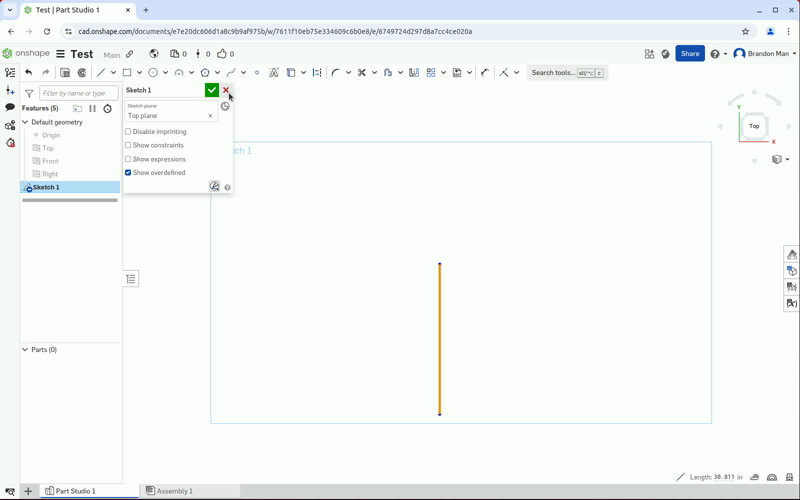
key(shift+h)
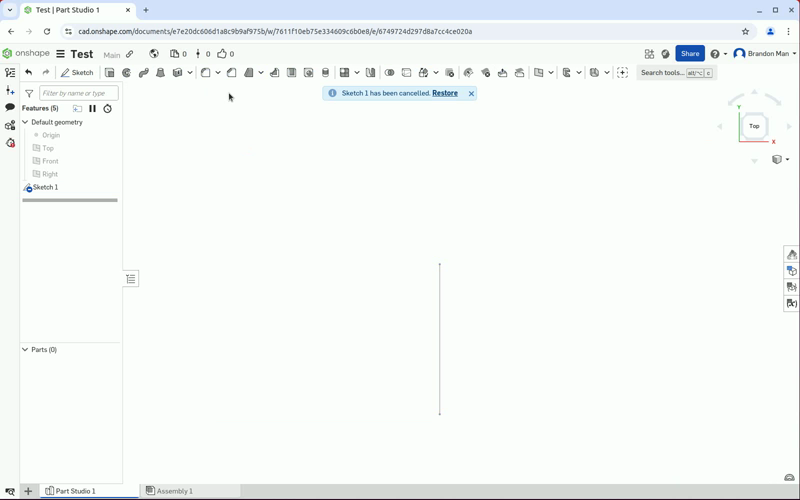
key(shift+s)
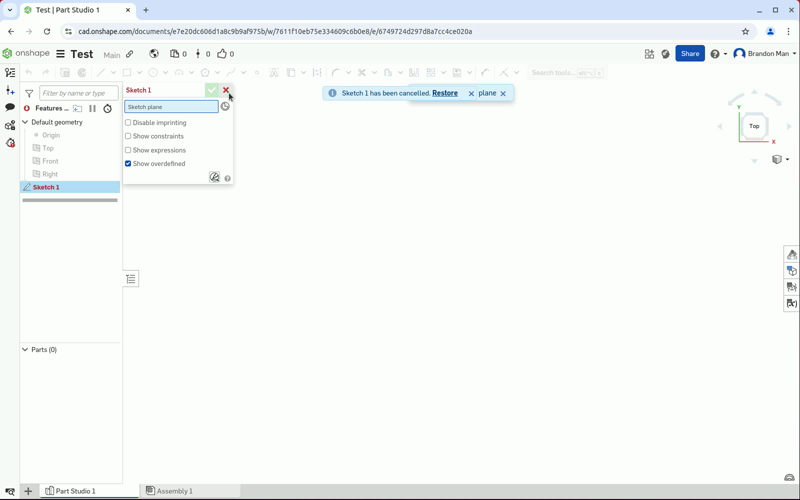
mouse_move(73, 150)
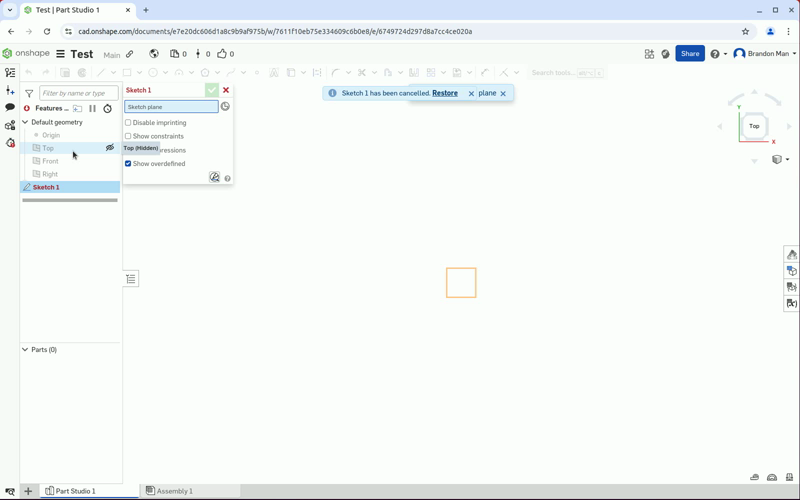
click(73, 150)
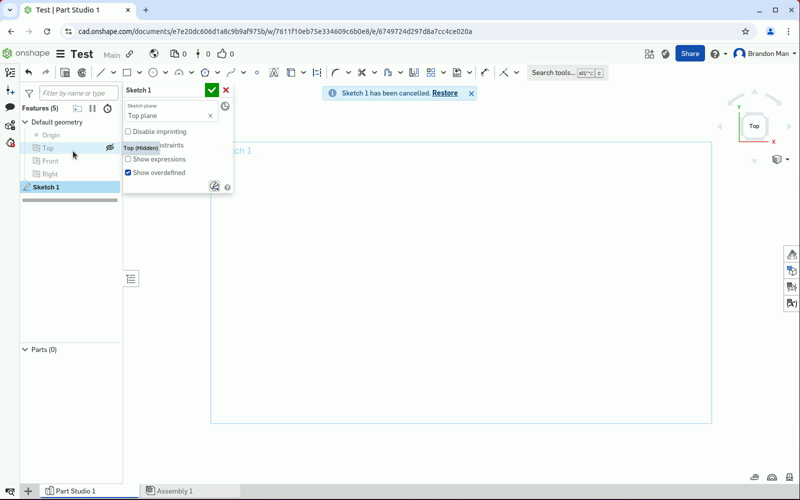
mouse_move(73, 352)
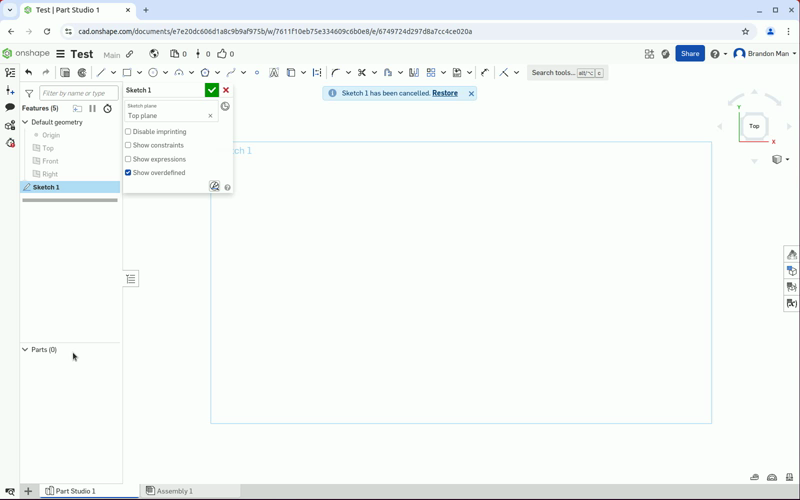
key(y)
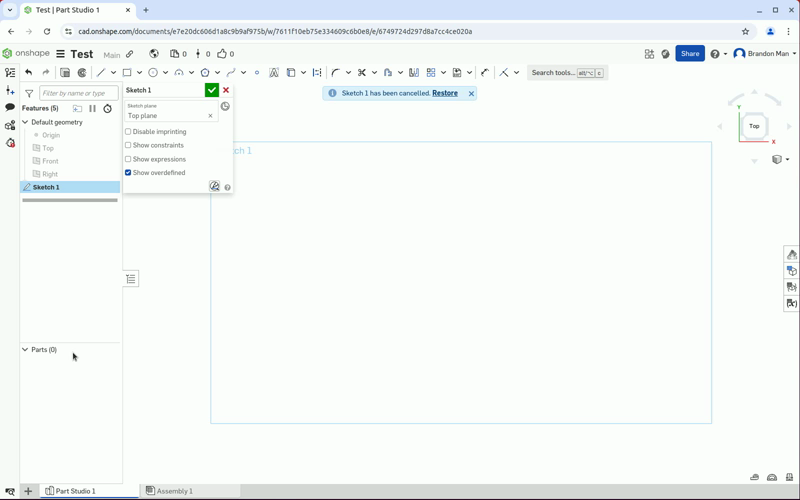
key(c)
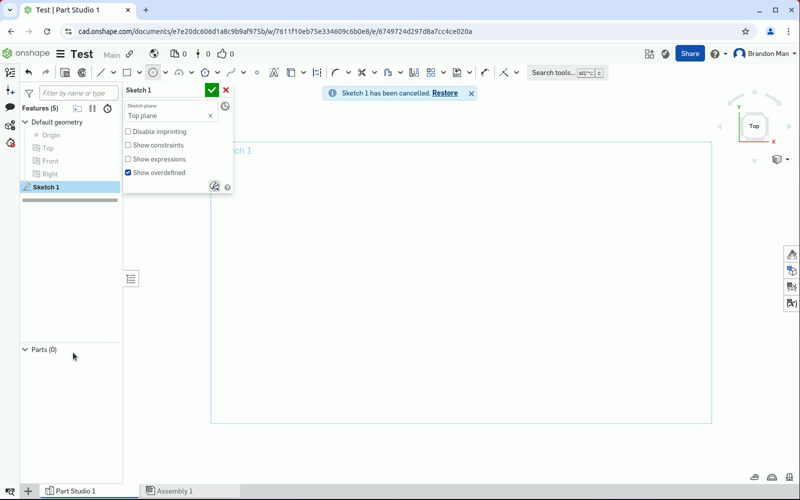
key_down(shift)
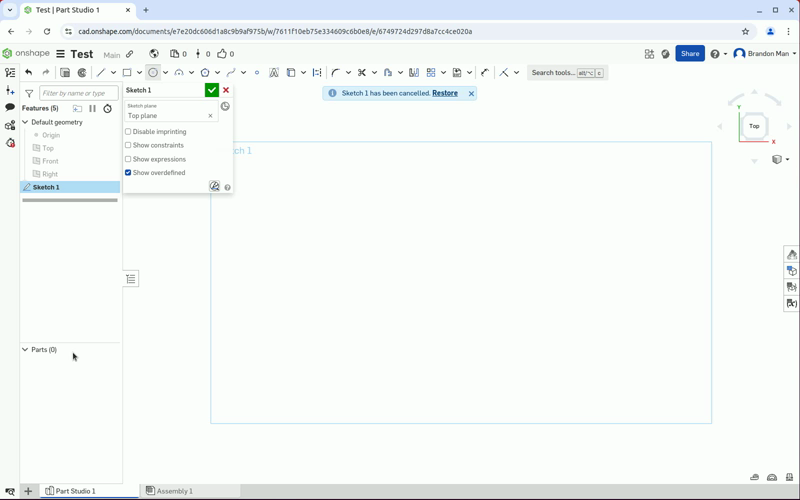
mouse_move(461, 282)
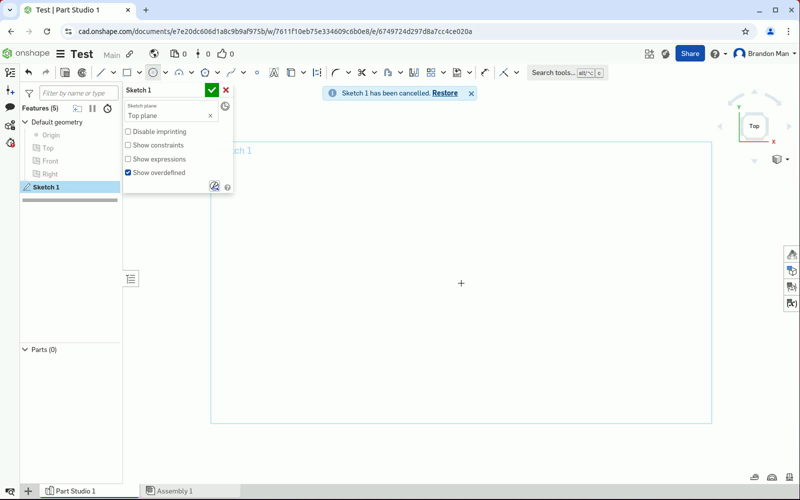
click(461, 282)
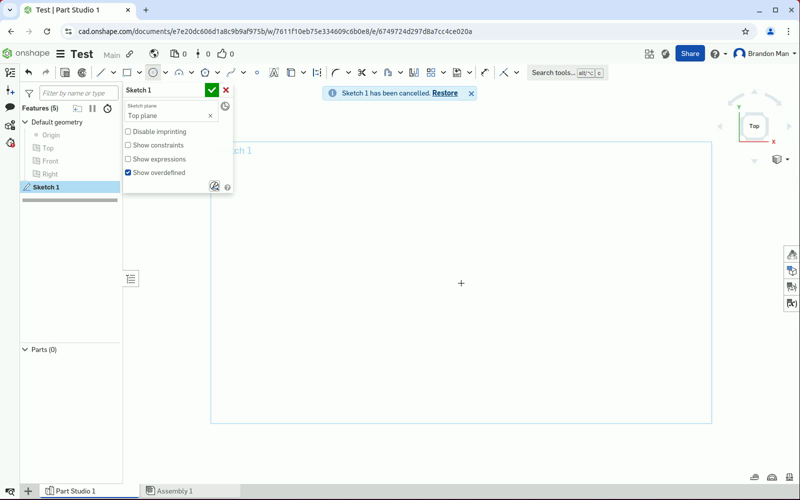
key_up(shift)
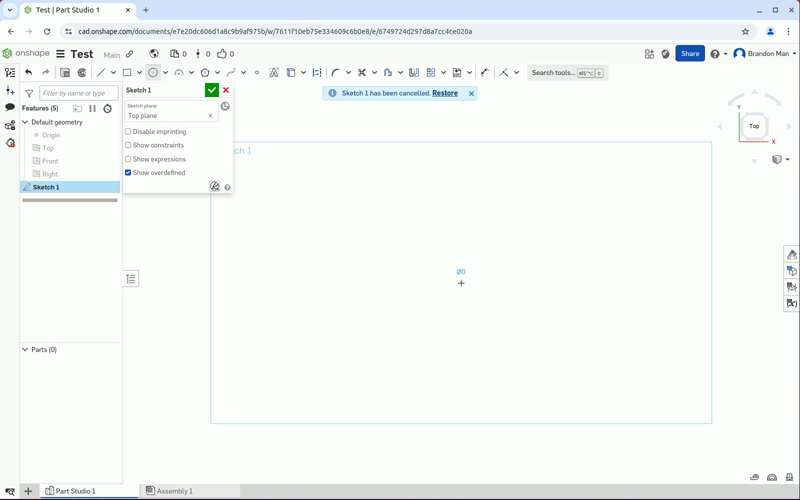
mouse_move(463, 282)
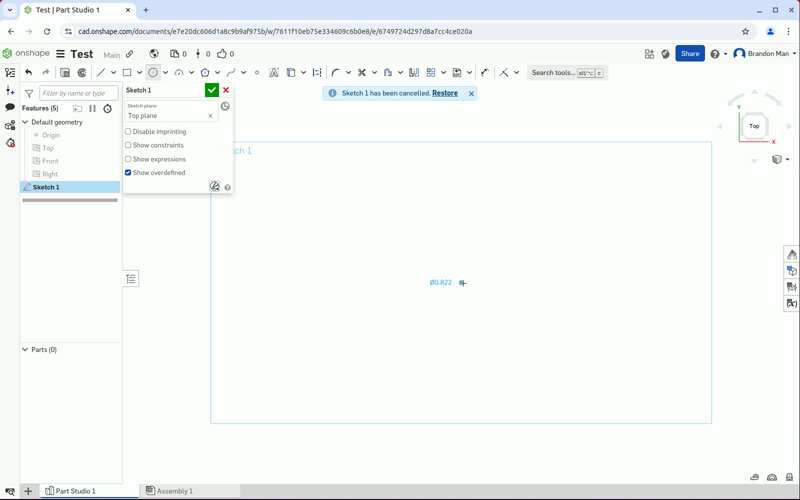
scroll(6)
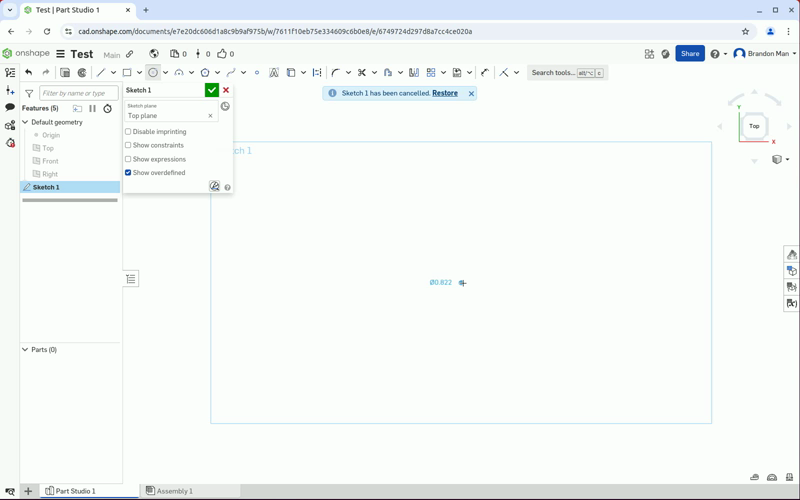
scroll(6)
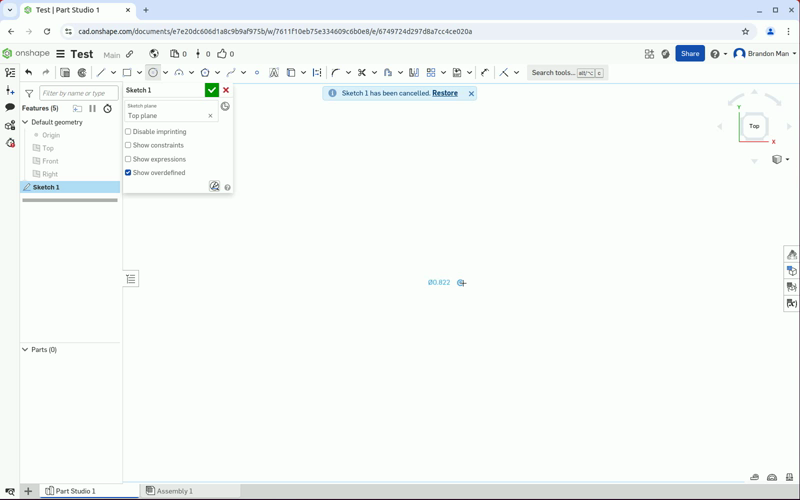
scroll(6)
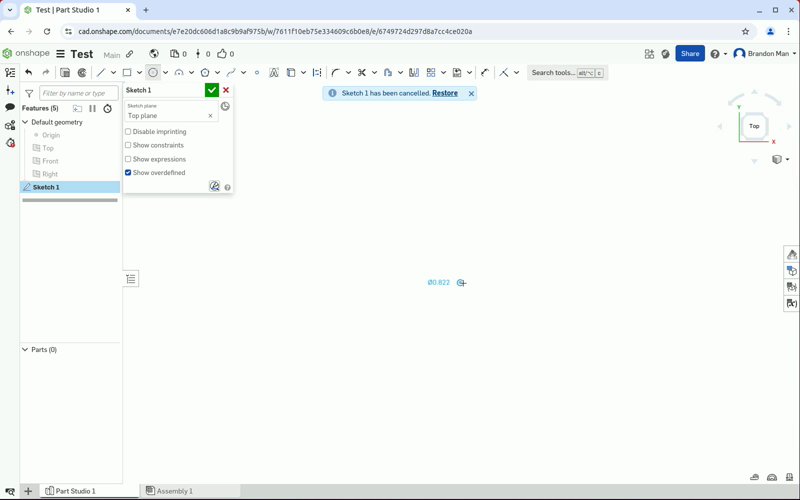
scroll(6)
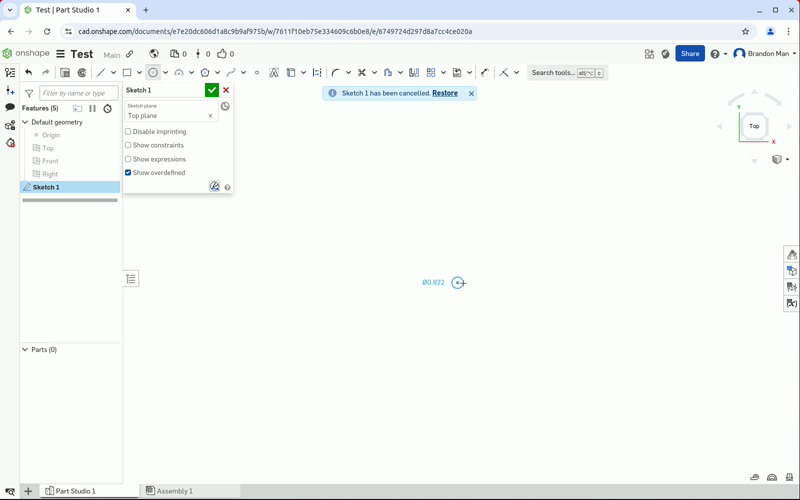
scroll(6)
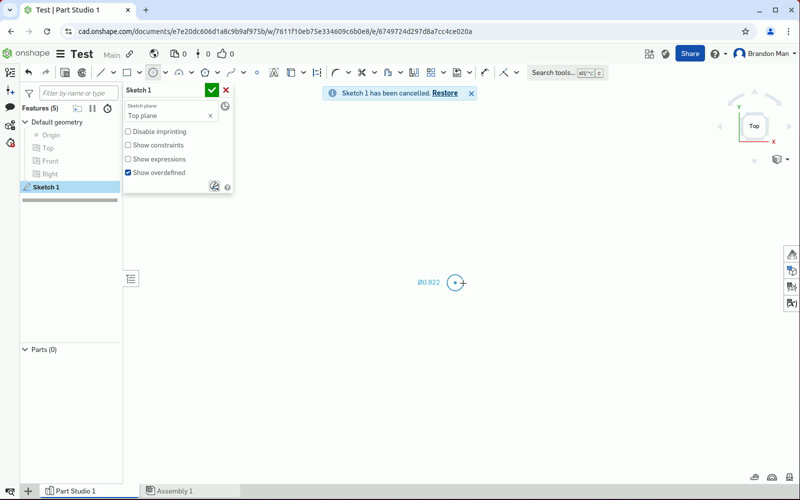
scroll(6)
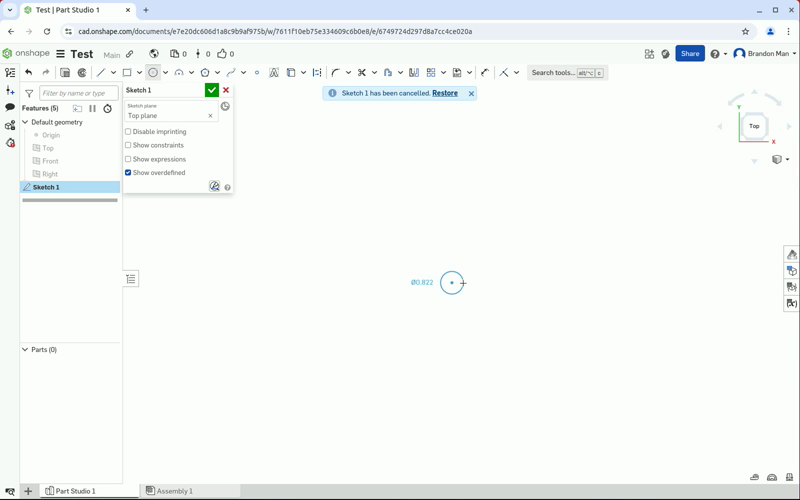
scroll(6)
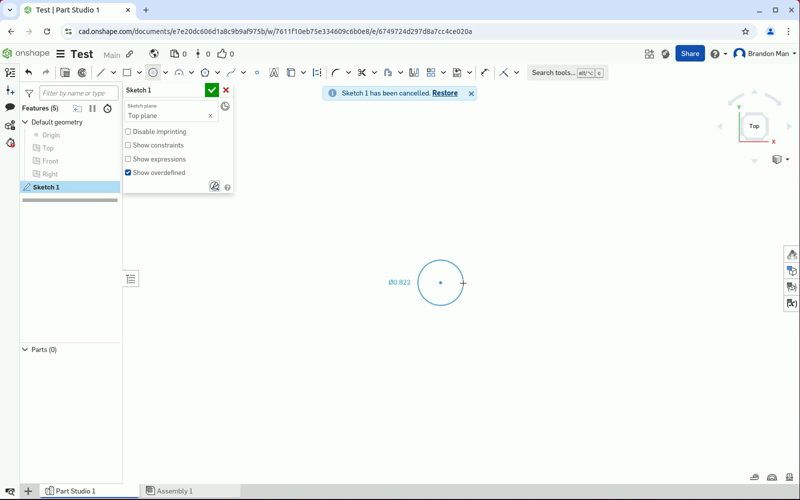
click(463, 282)
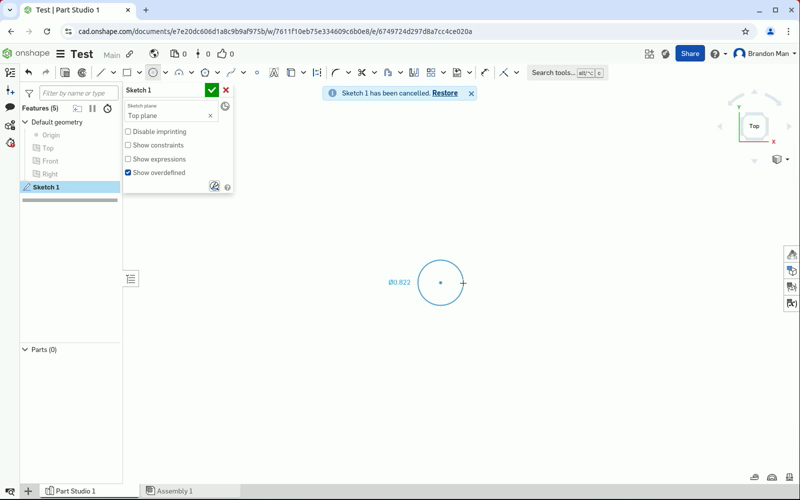
scroll(-6)
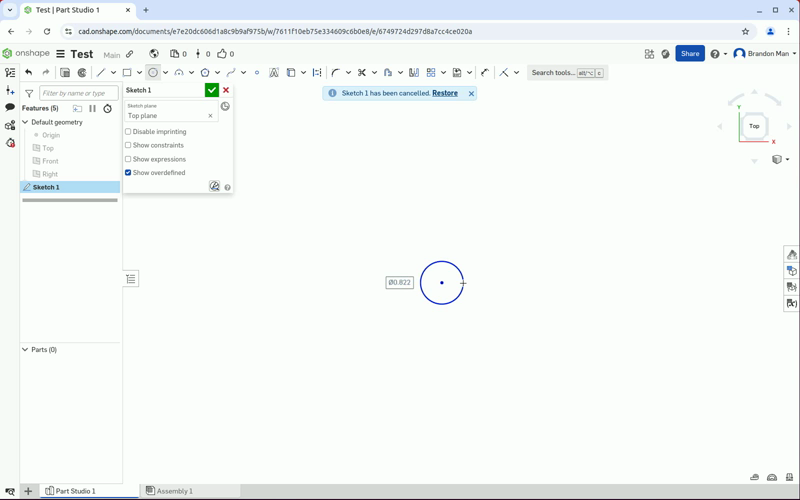
scroll(-6)
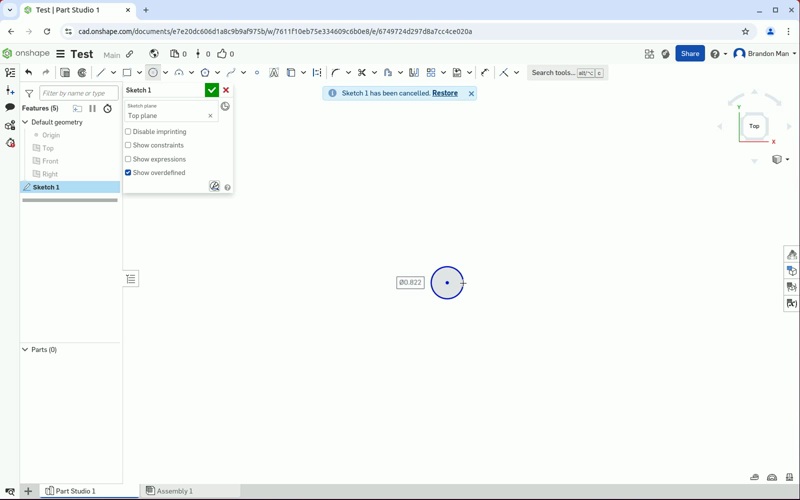
scroll(-6)
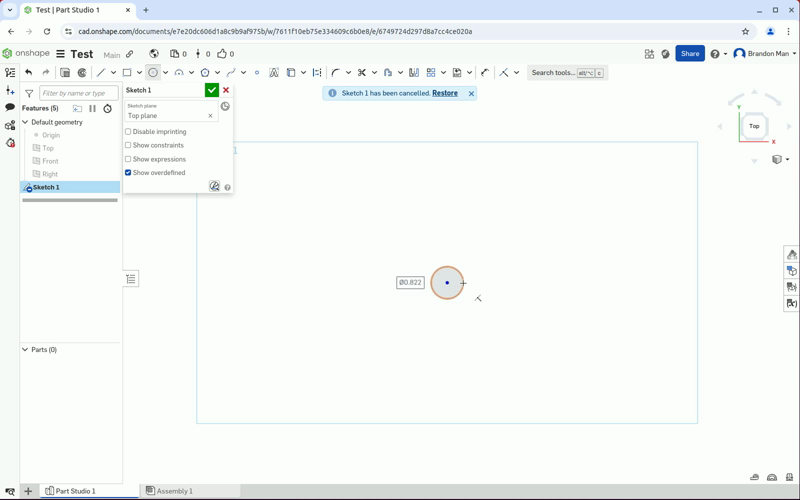
scroll(-6)
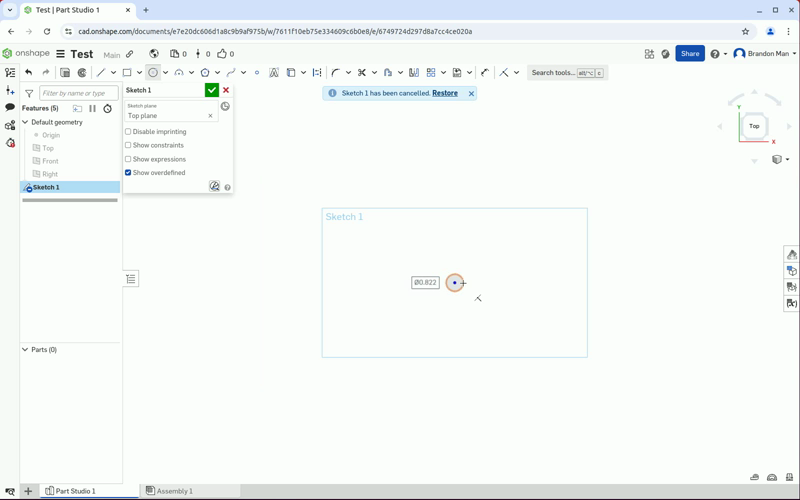
scroll(-6)
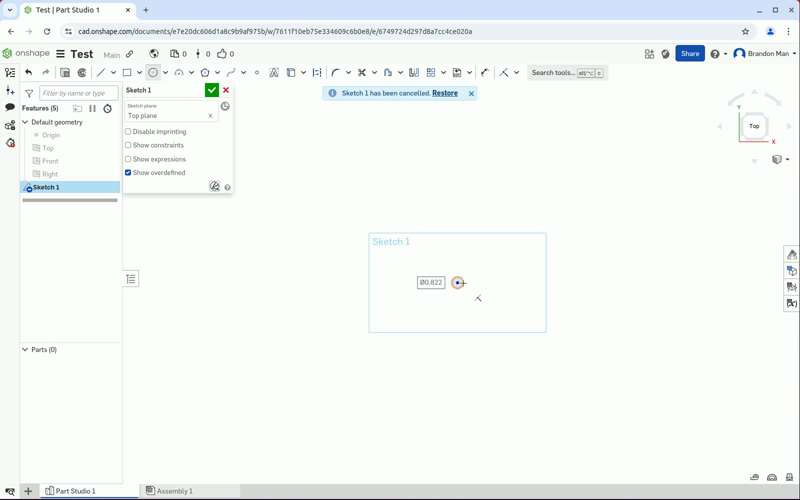
scroll(-6)
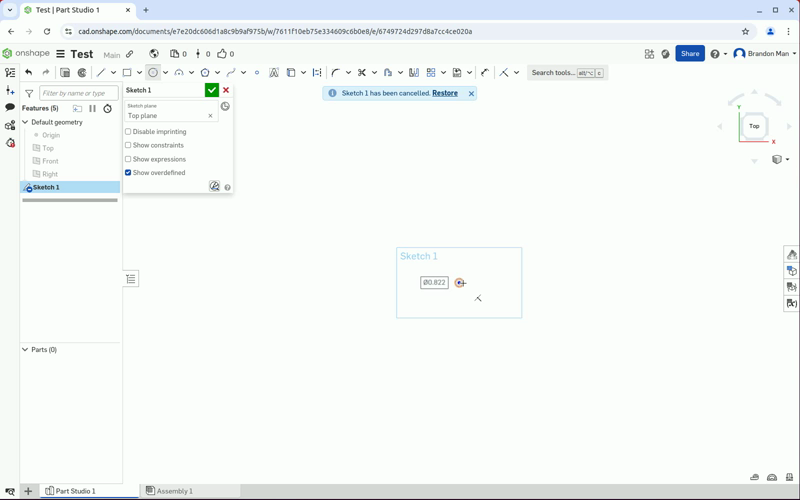
scroll(-6)
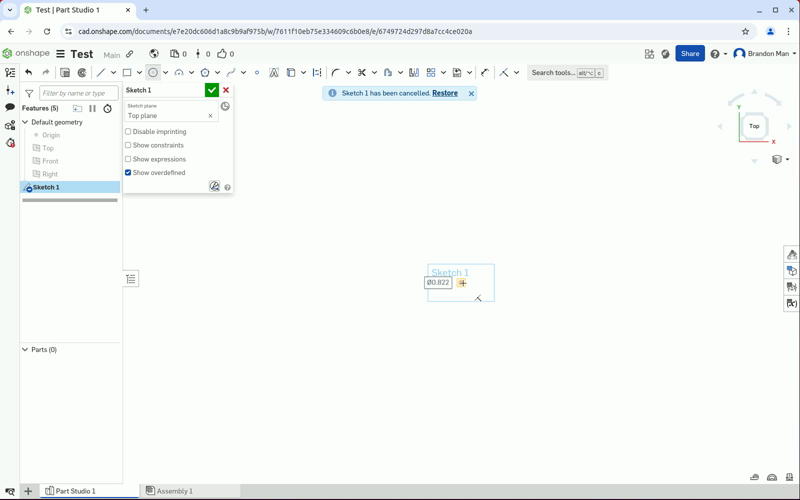
key(esc)
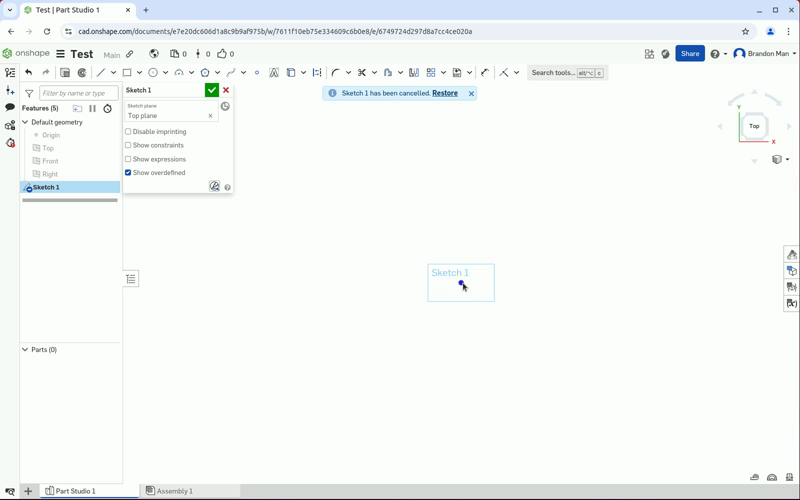
mouse_move(460, 283)
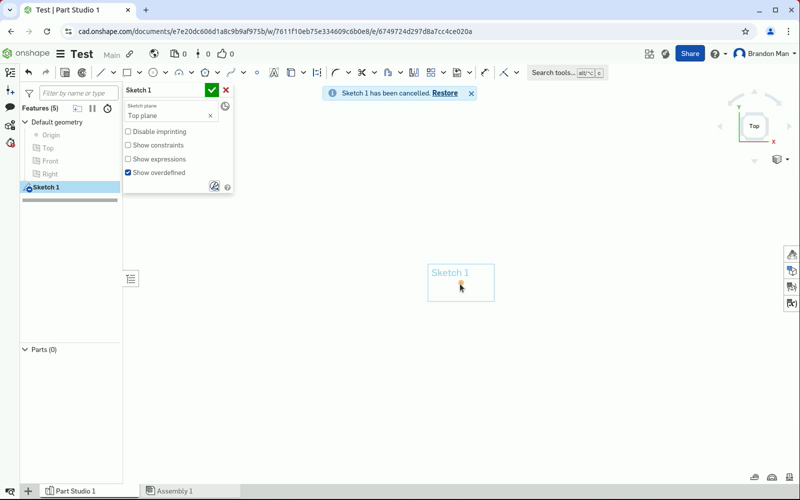
scroll(6)
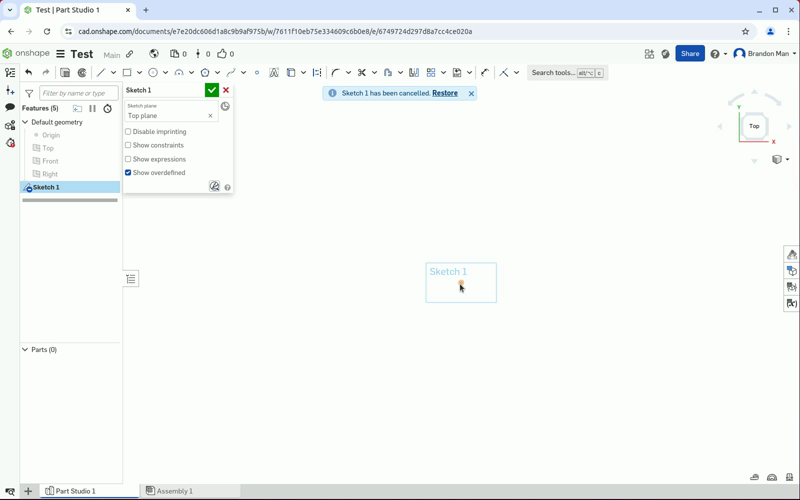
scroll(6)
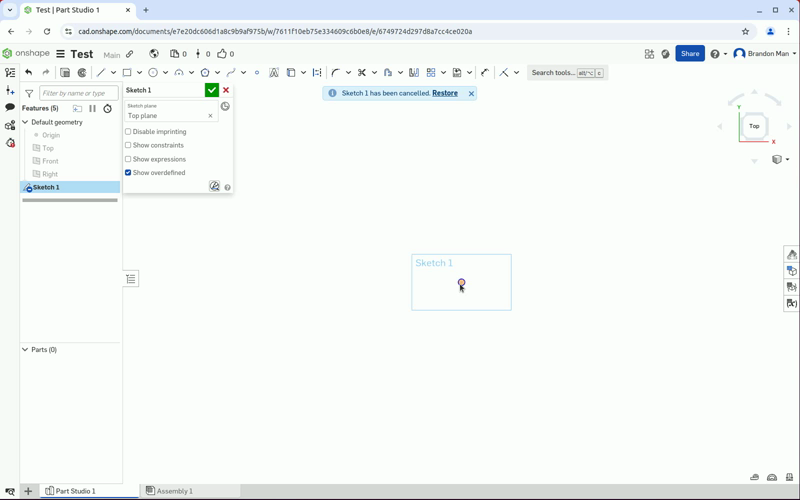
scroll(6)
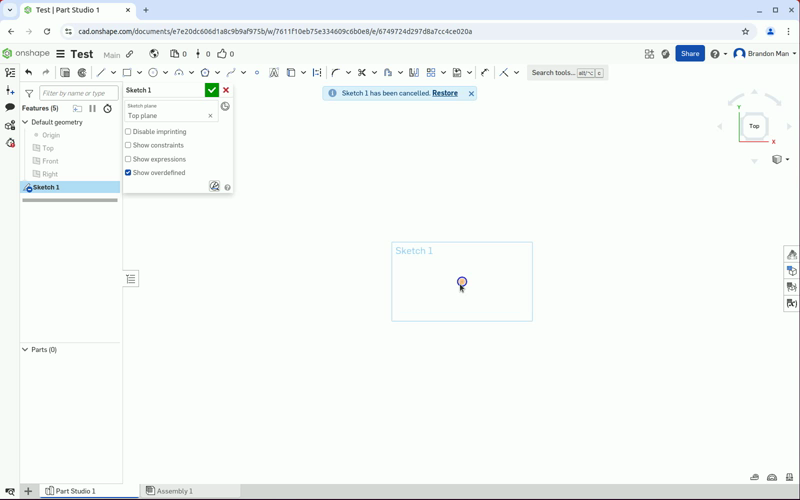
scroll(6)
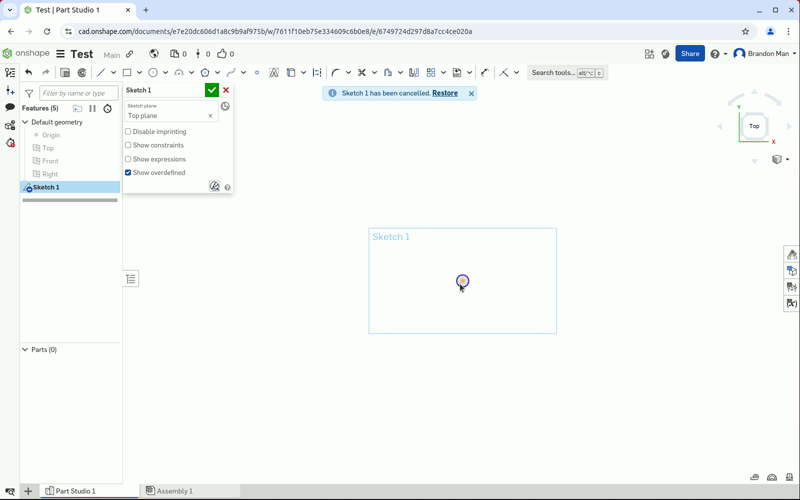
scroll(6)
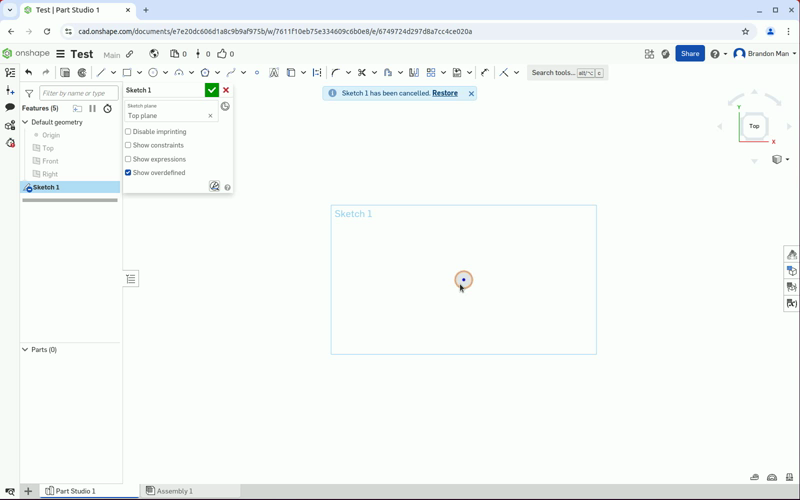
scroll(6)
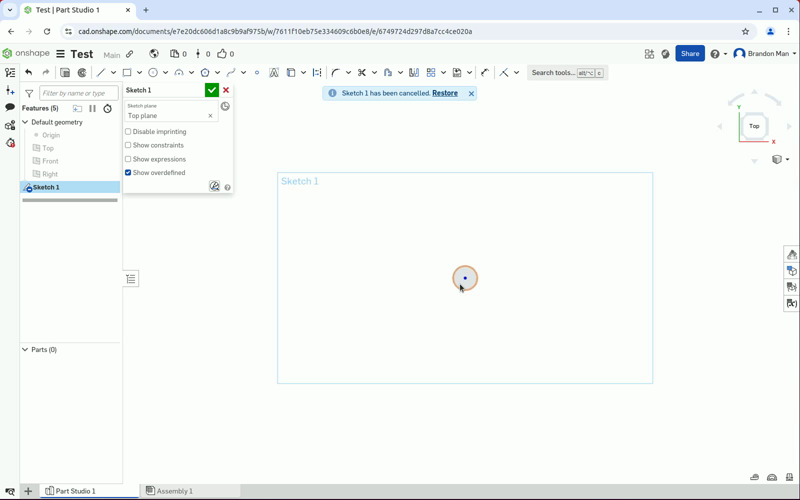
scroll(6)
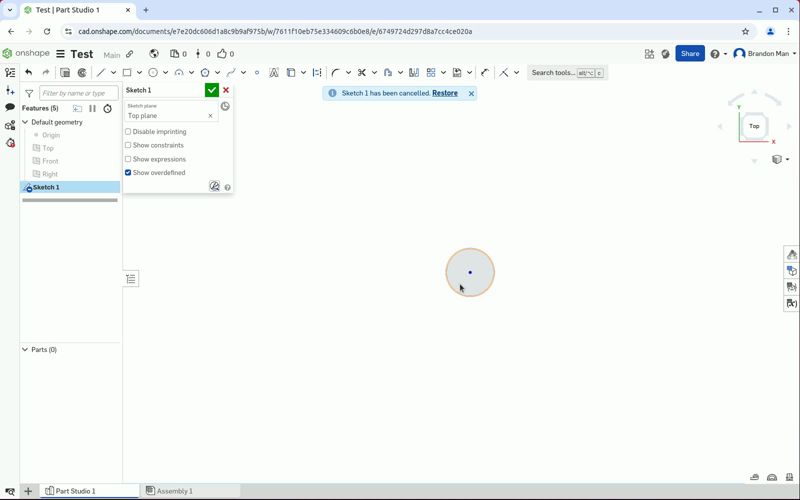
click(460, 283)
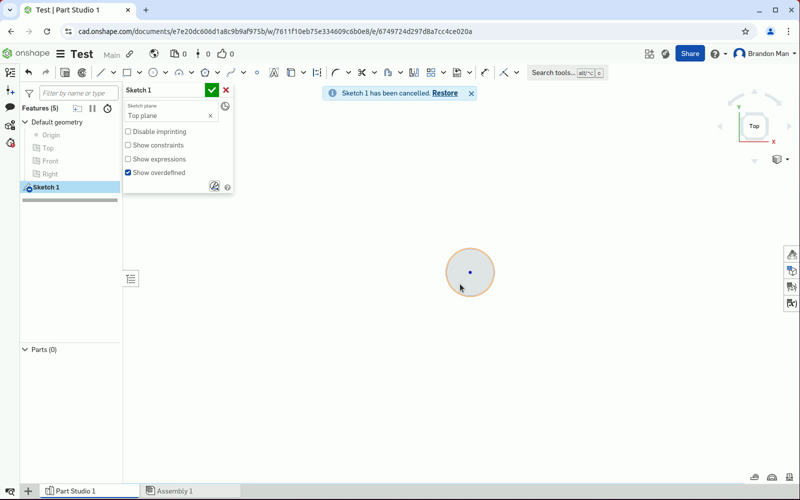
scroll(-6)
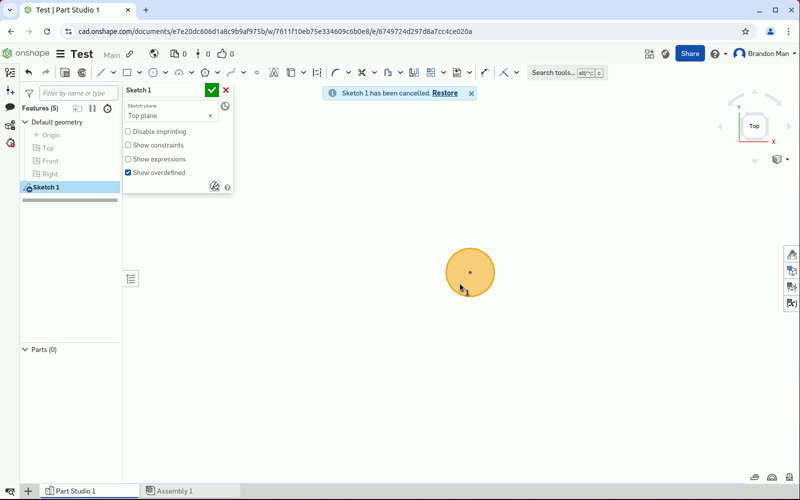
scroll(-6)
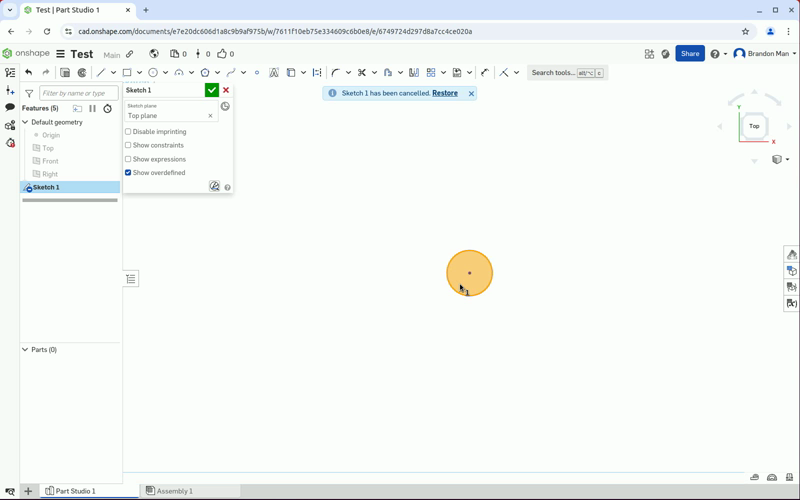
scroll(-6)
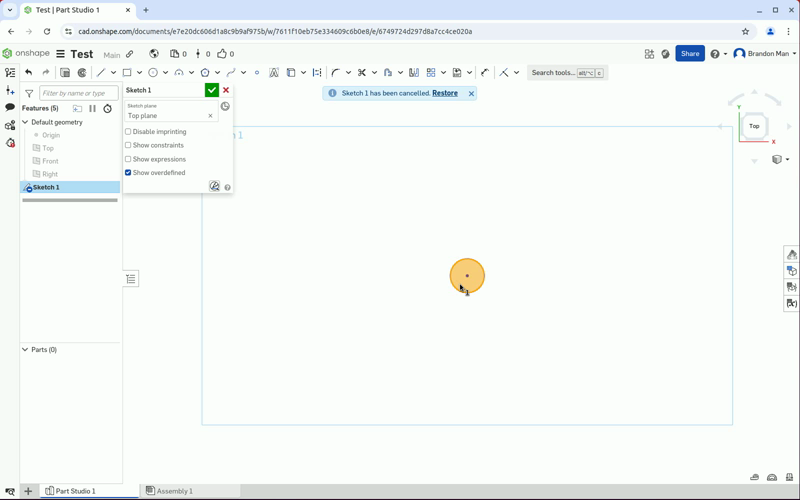
scroll(-6)
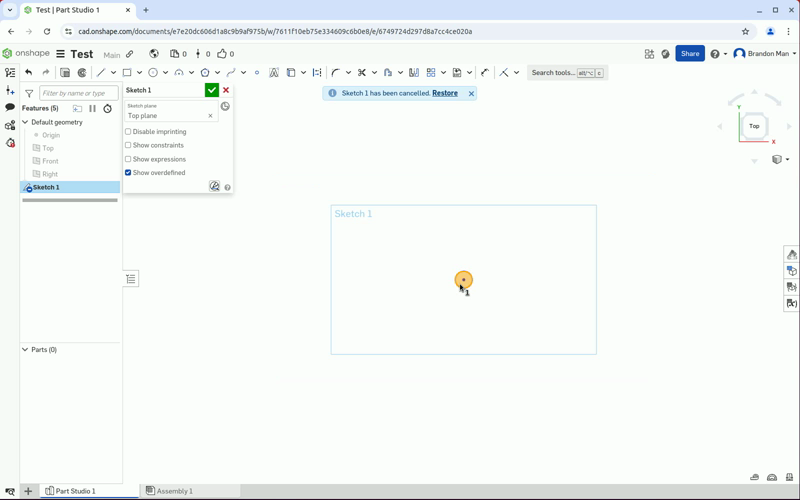
scroll(-6)
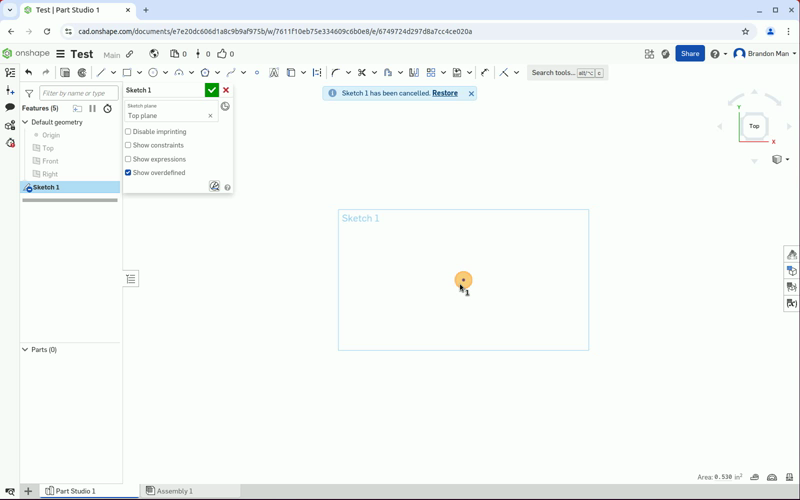
scroll(-6)
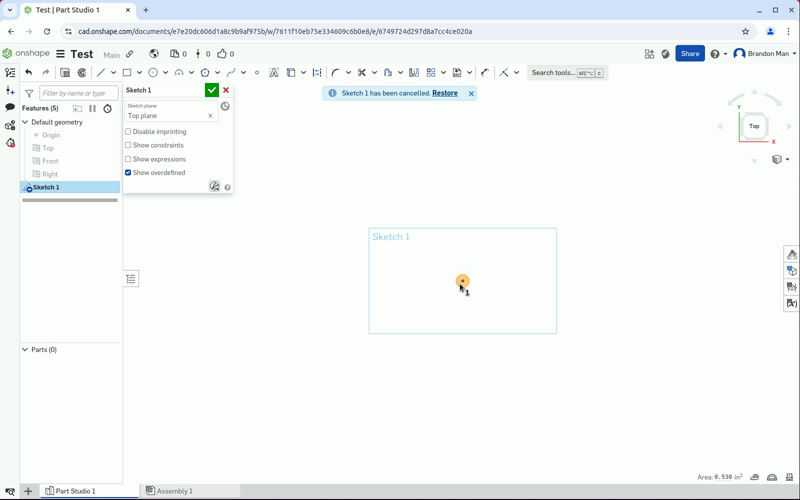
scroll(-6)
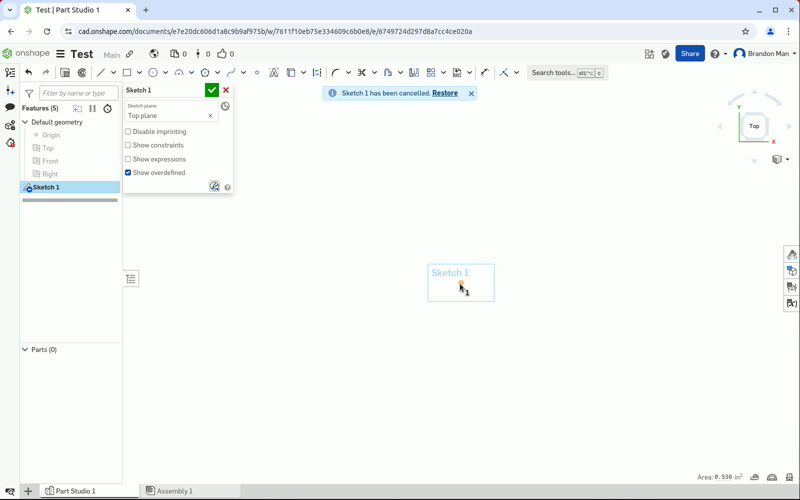
mouse_move(73, 352)
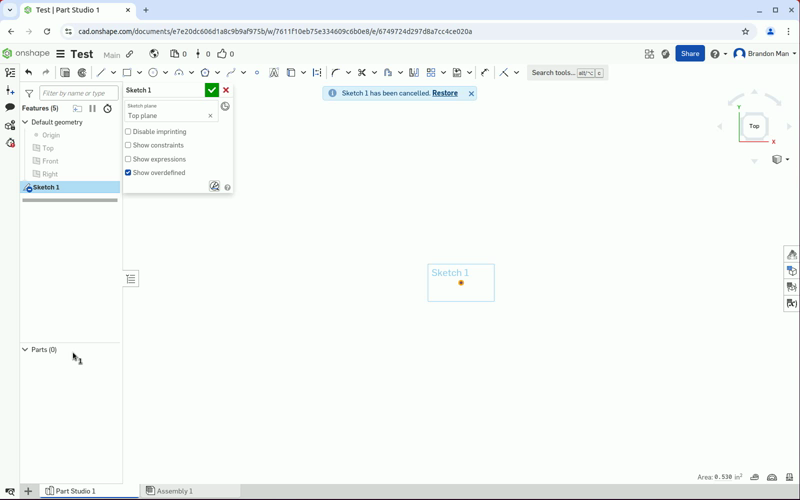
key(shift+y)
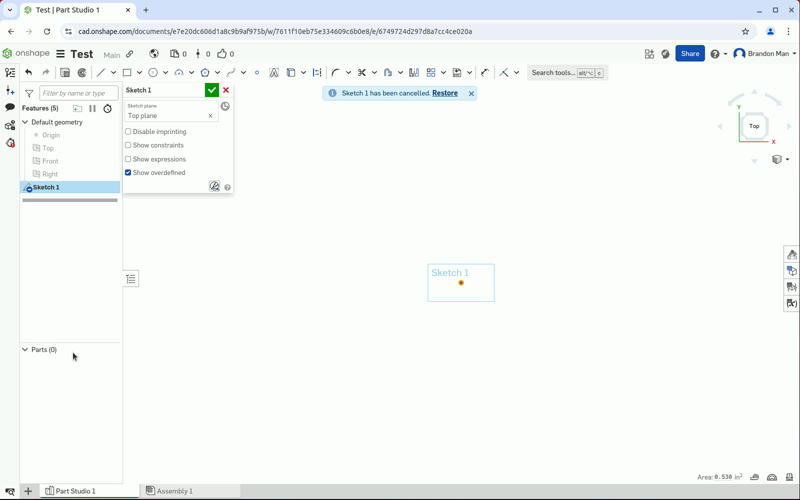
key(shift+e)
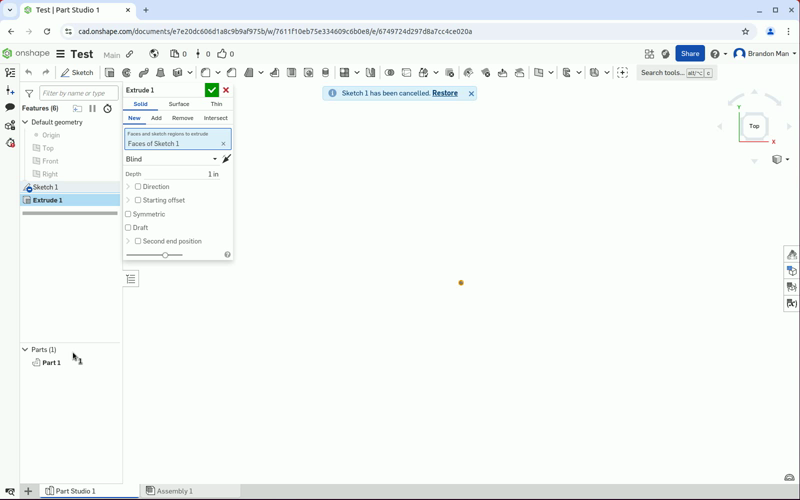
mouse_move(143, 106)
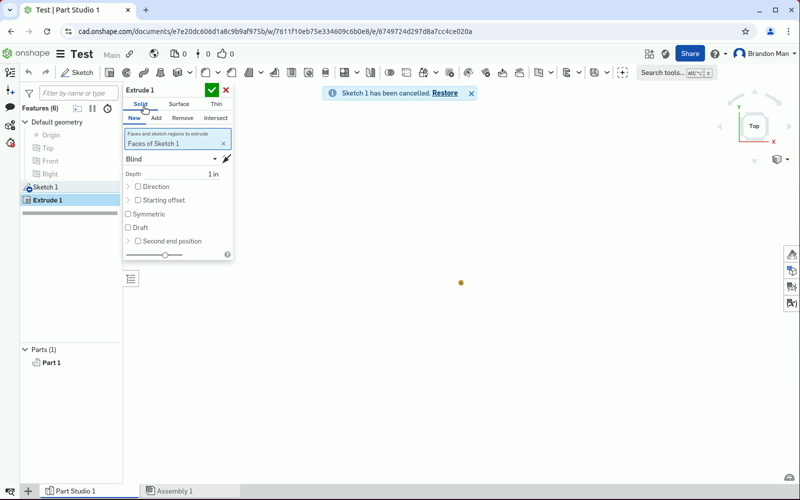
click(143, 106)
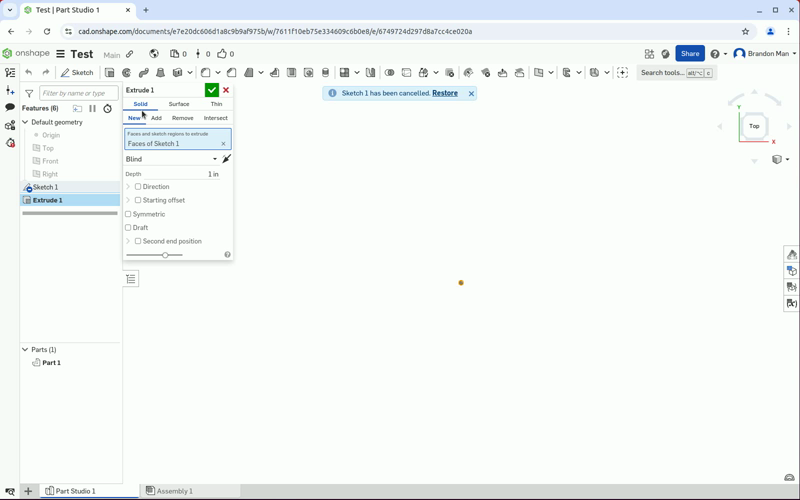
mouse_move(137, 120)
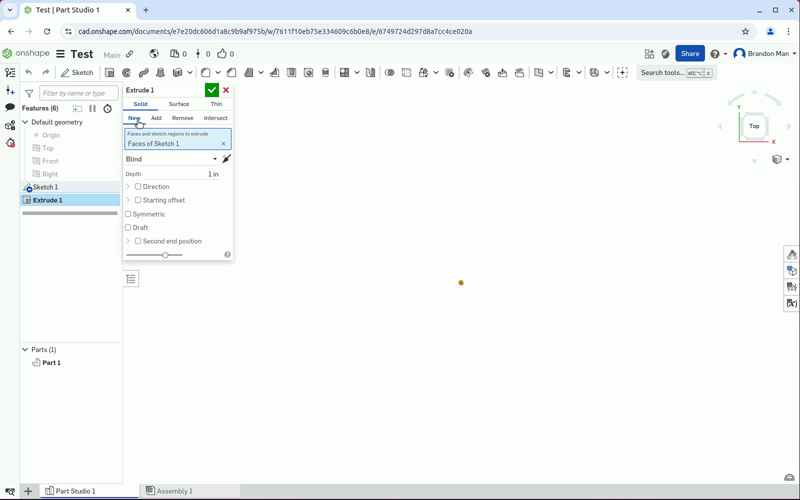
click(137, 120)
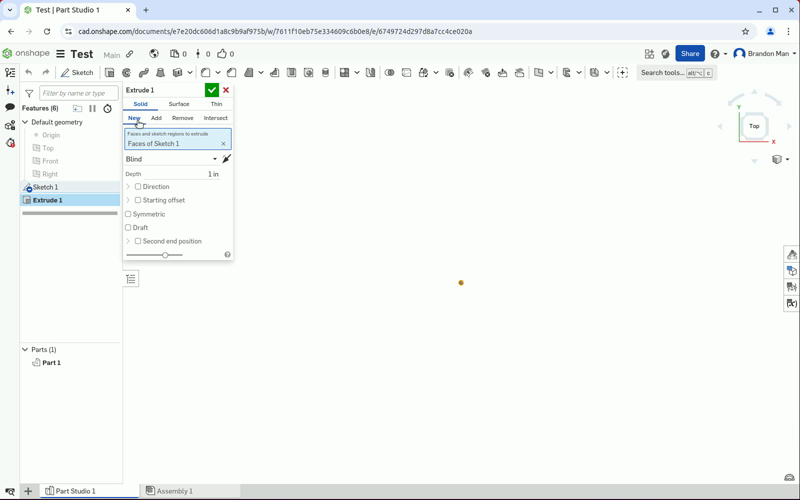
key(tab, 4)
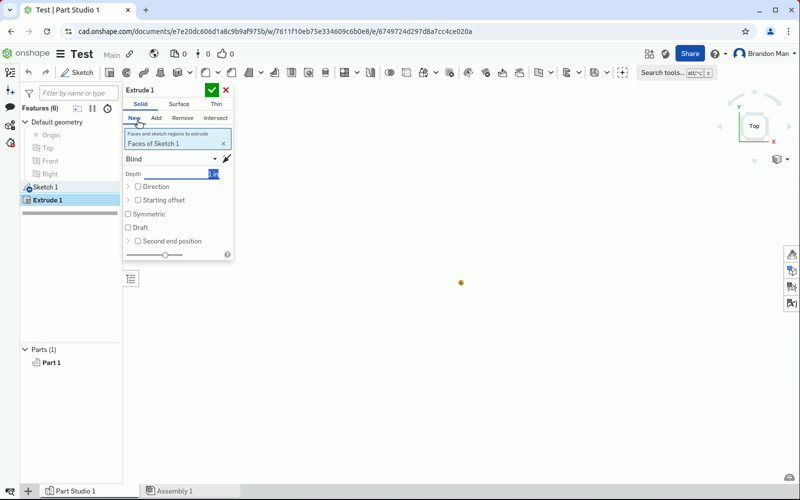
text(-19.979)
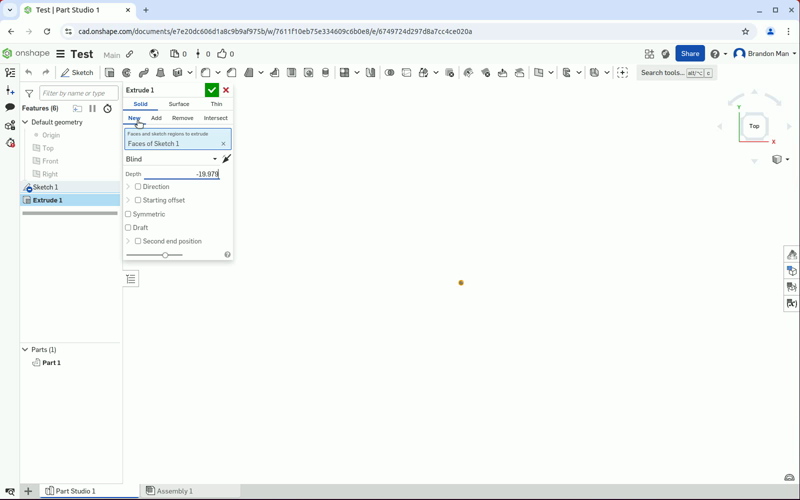
key(enter)
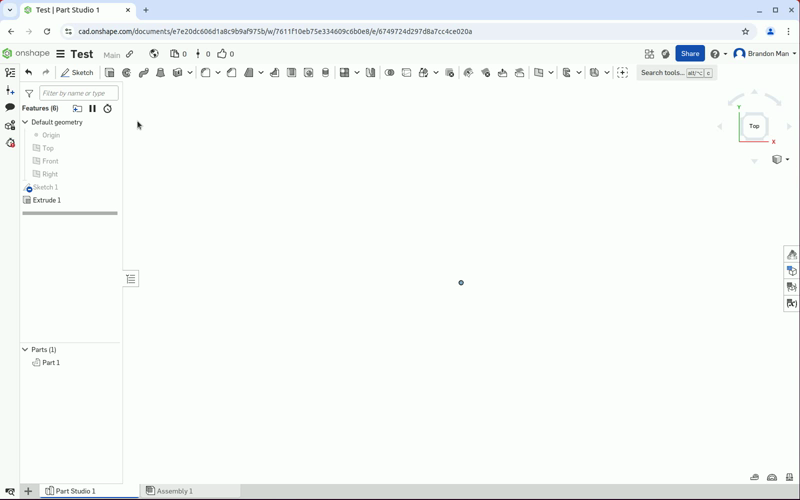
key(shift+h)
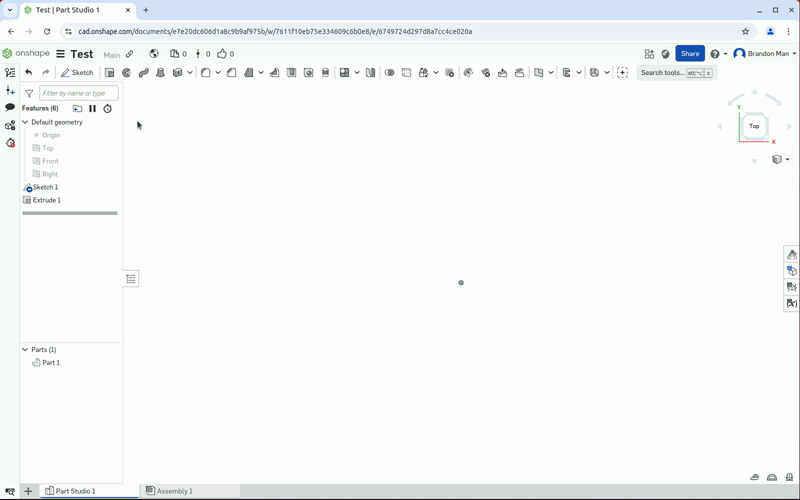
key(shift+h)
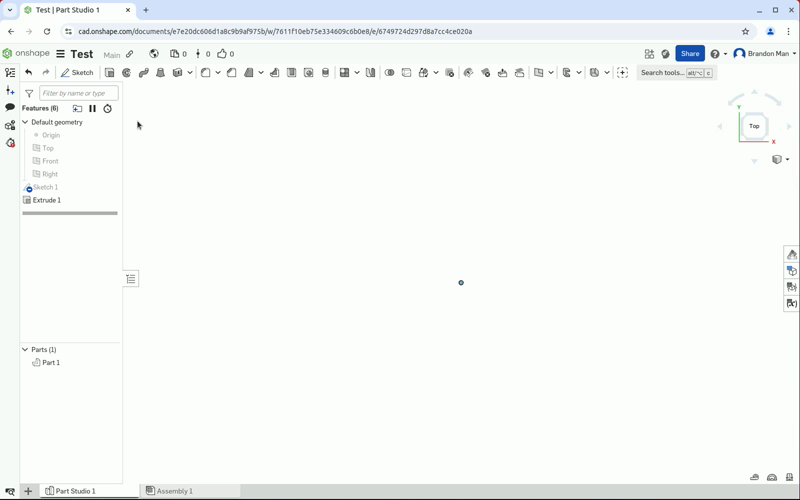
mouse_move(73, 189)
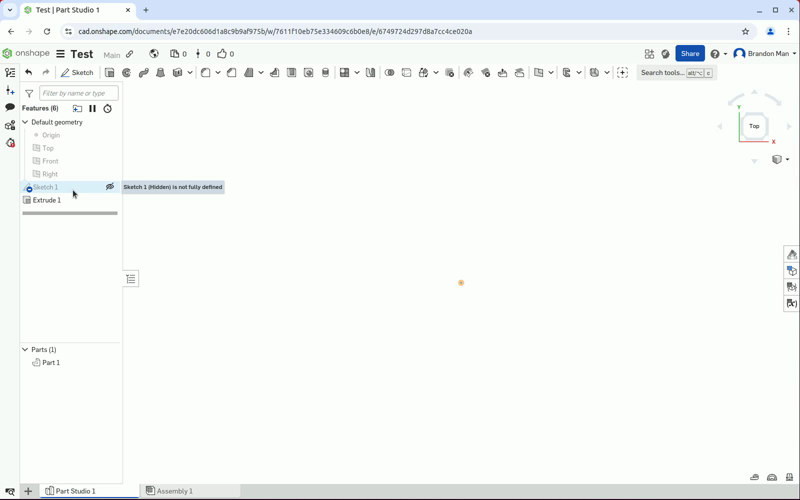
click(73, 189)
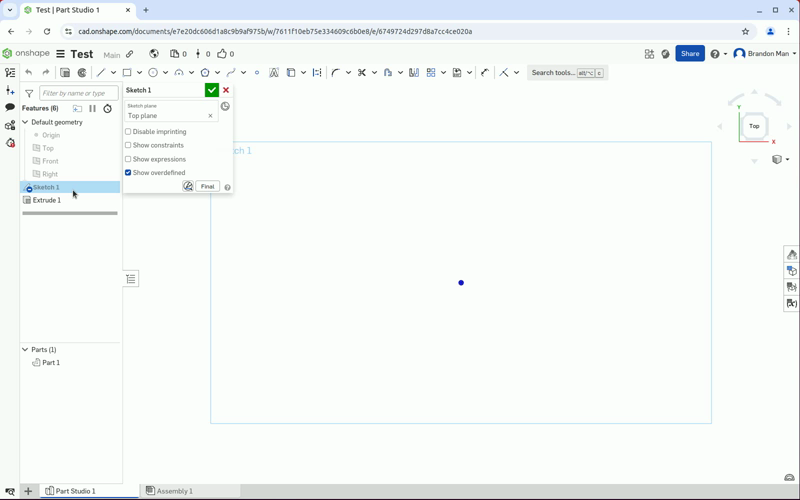
mouse_move(229, 92)
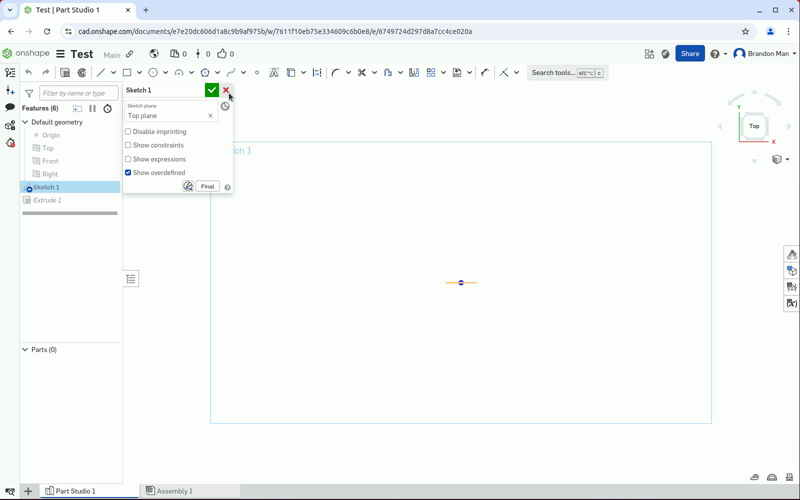
click(229, 92)
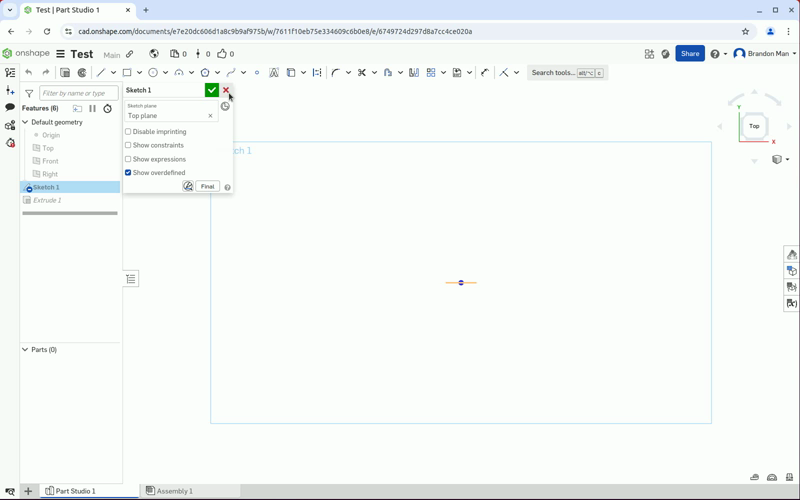
key(shift+s)
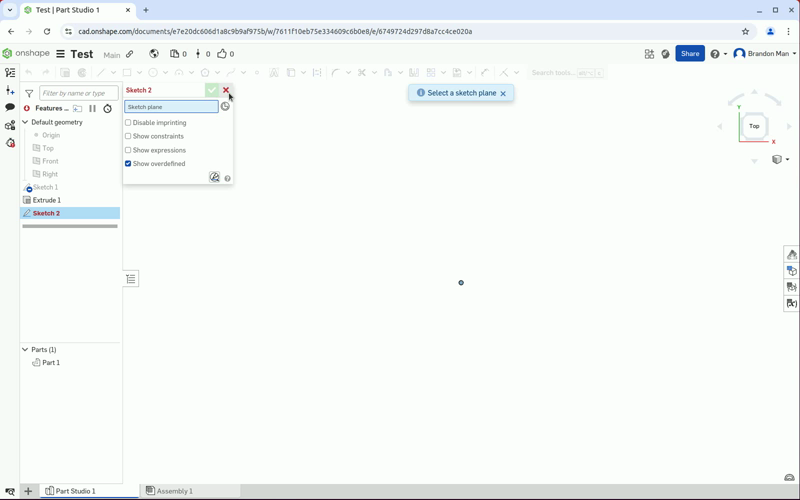
mouse_move(73, 150)
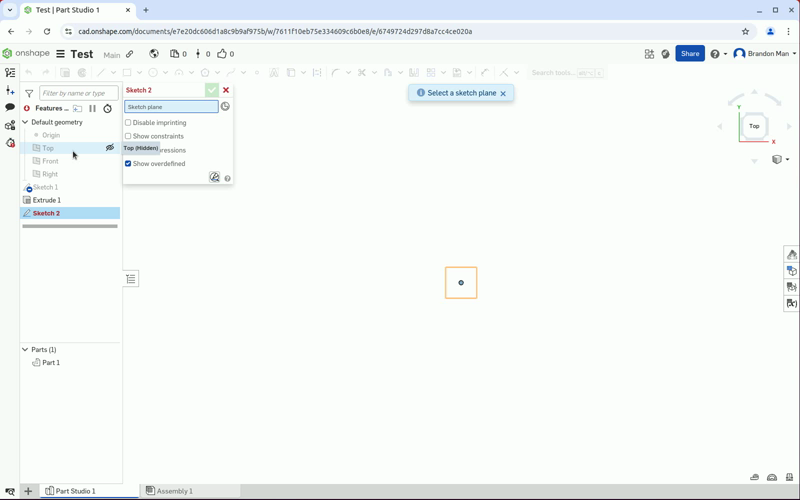
click(73, 150)
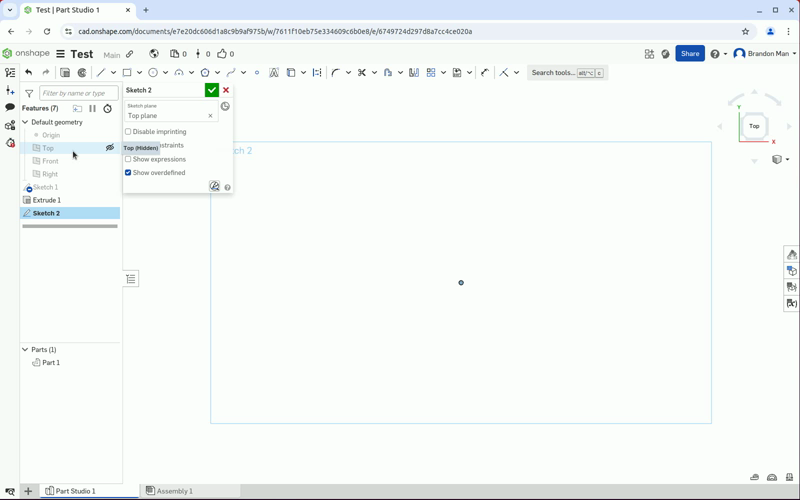
mouse_move(73, 352)
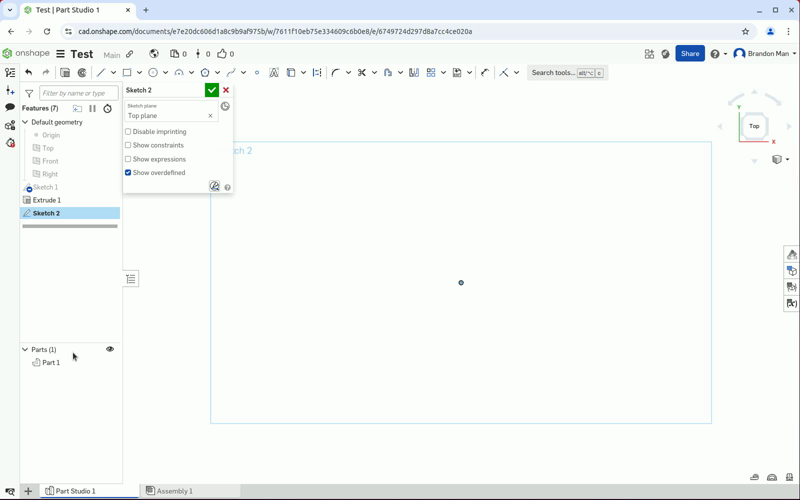
key(y)
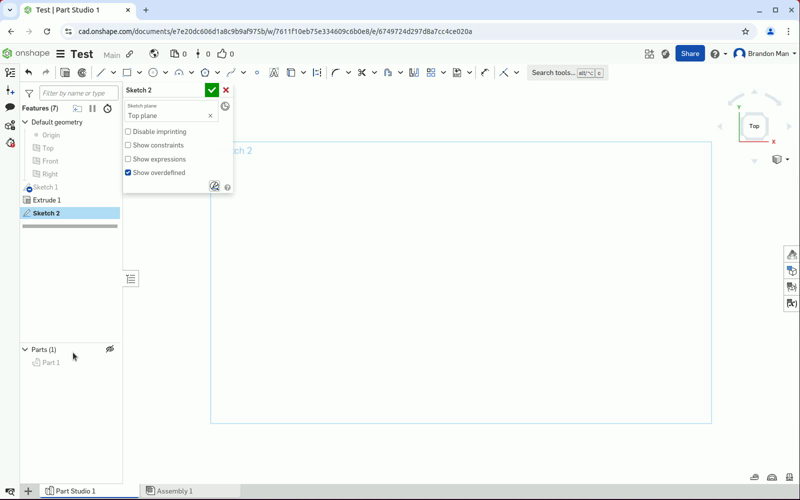
key(c)
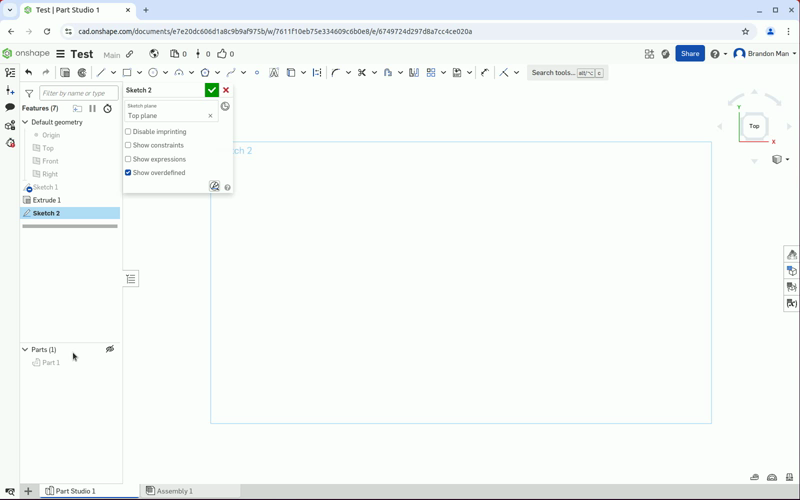
key_down(shift)
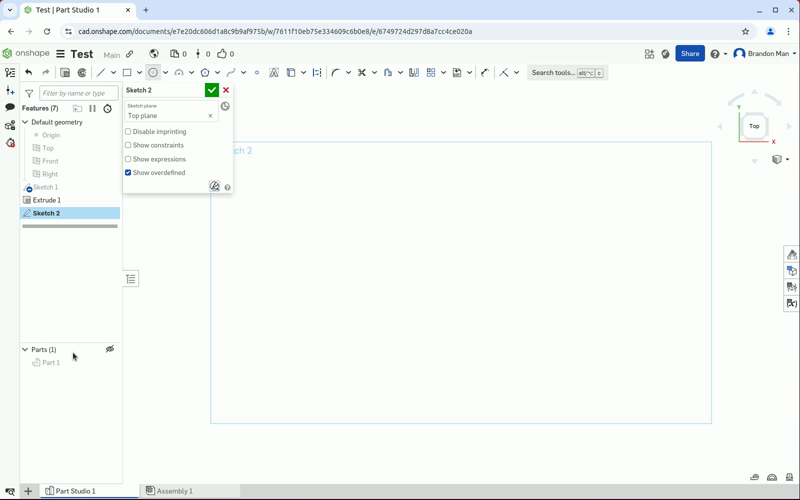
mouse_move(350, 282)
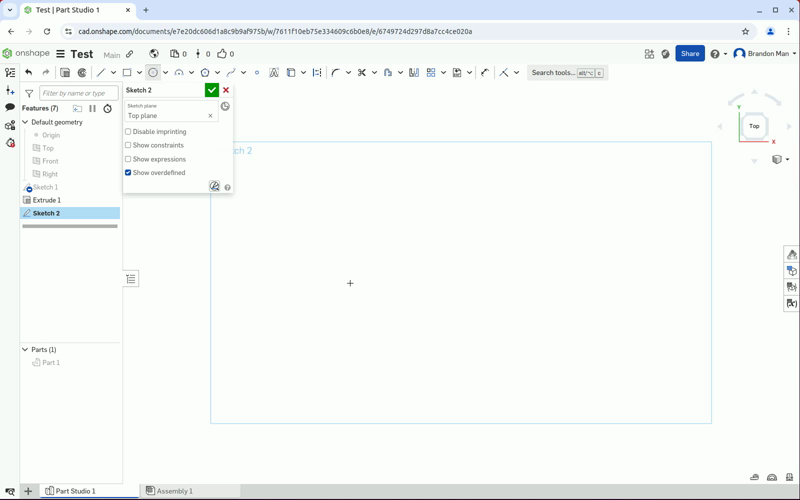
click(350, 282)
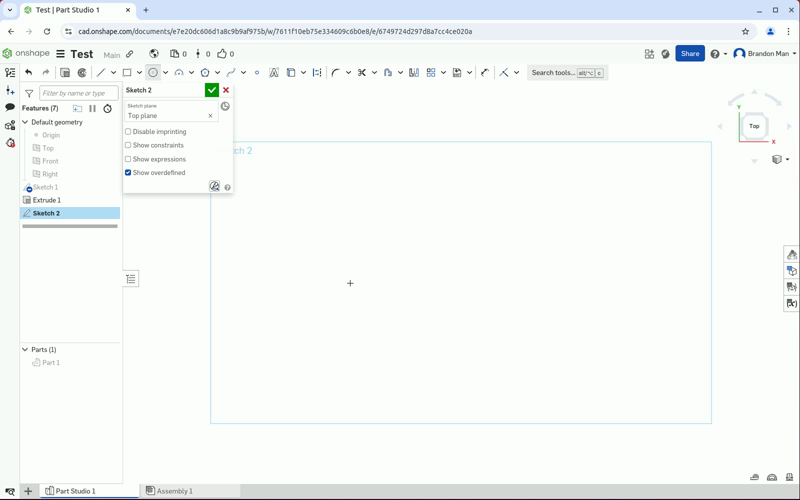
key_up(shift)
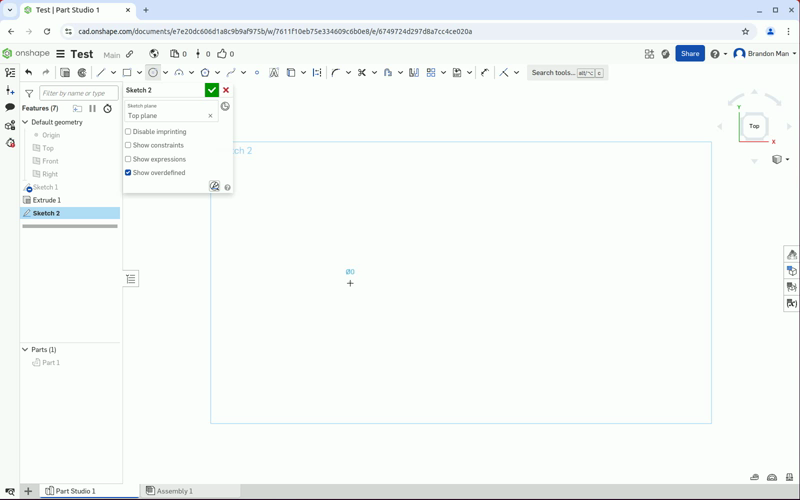
mouse_move(351, 282)
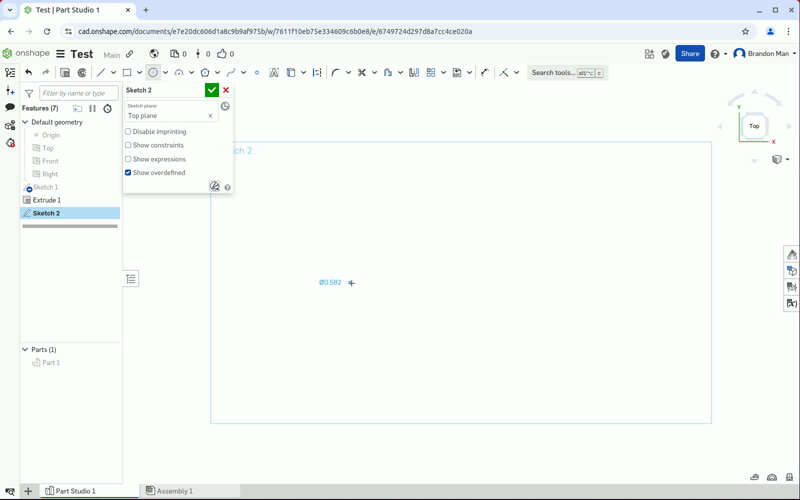
scroll(6)
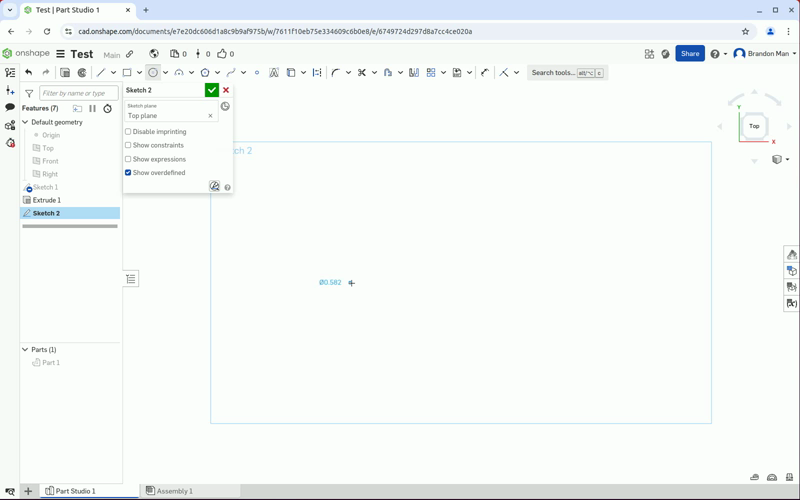
scroll(6)
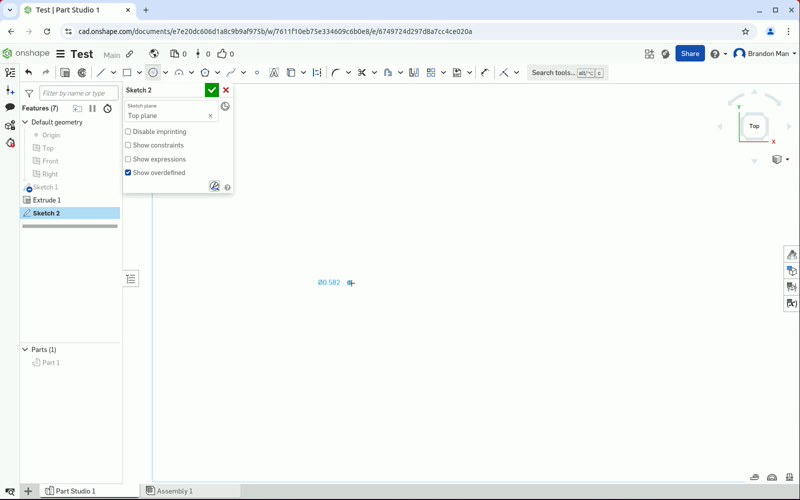
scroll(6)
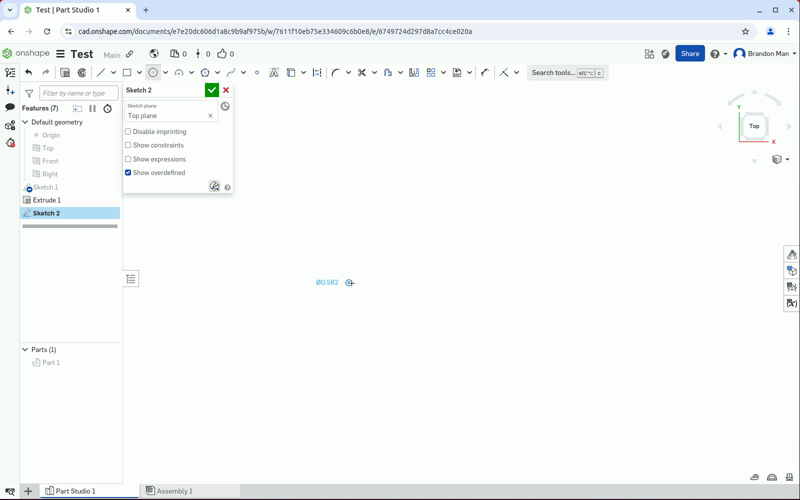
scroll(6)
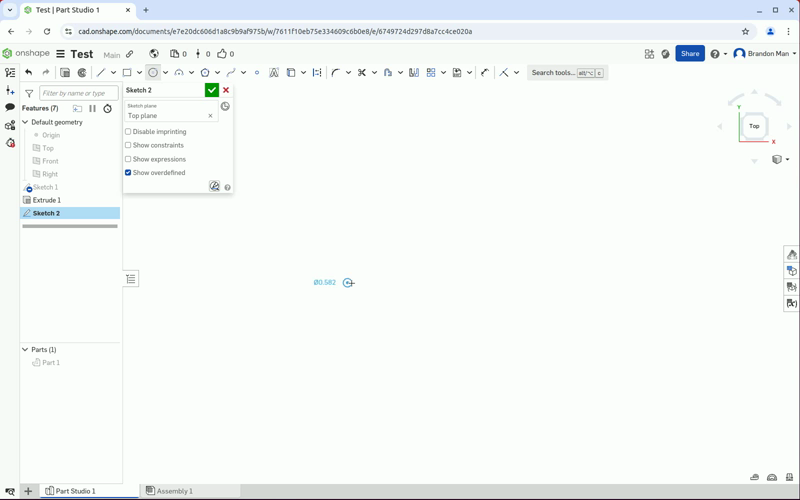
scroll(6)
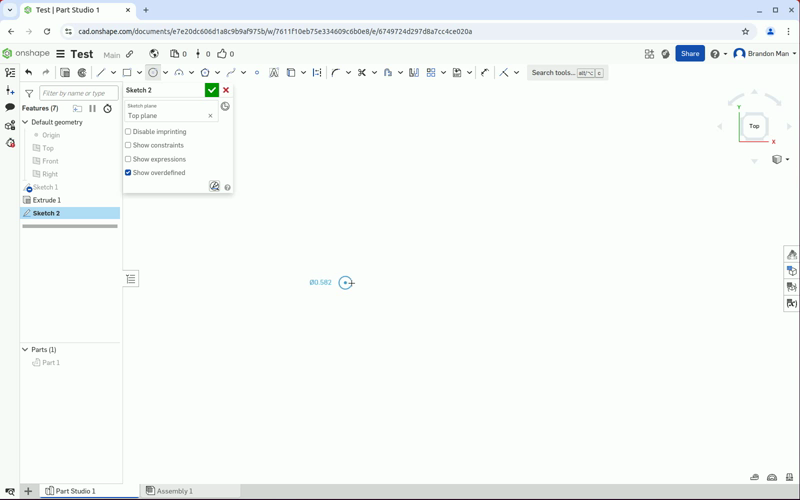
scroll(6)
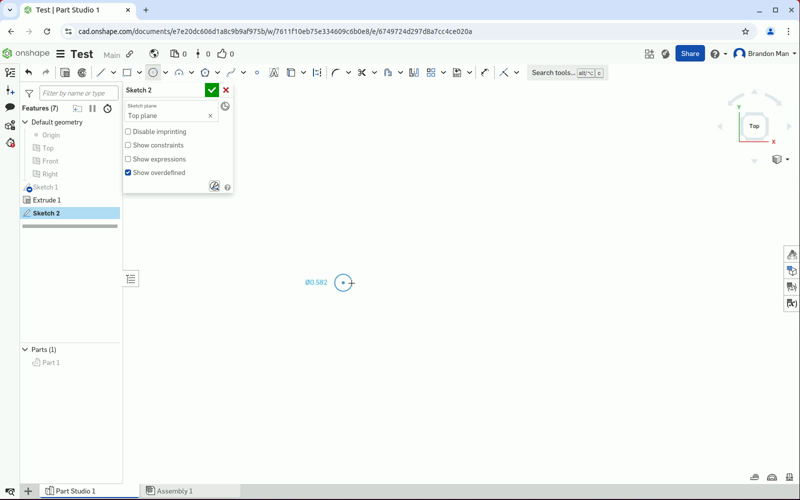
scroll(6)
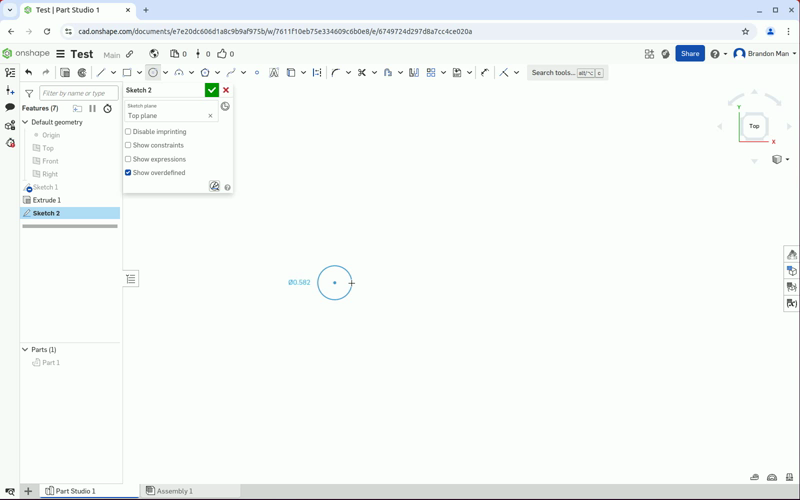
click(351, 282)
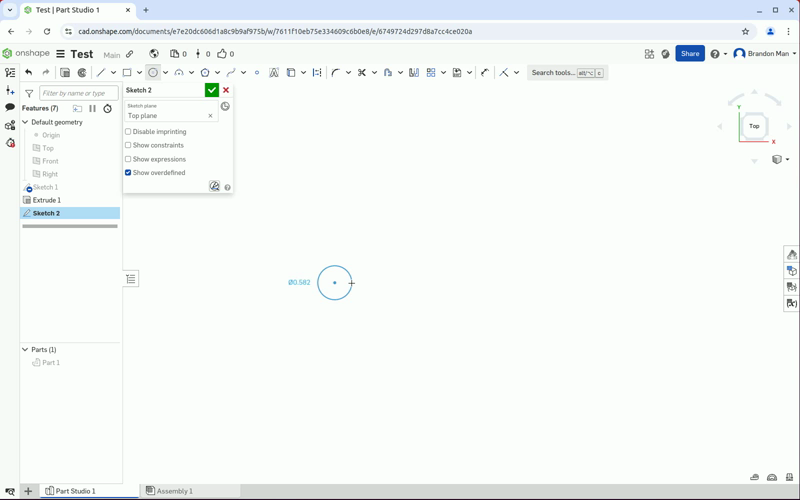
scroll(-6)
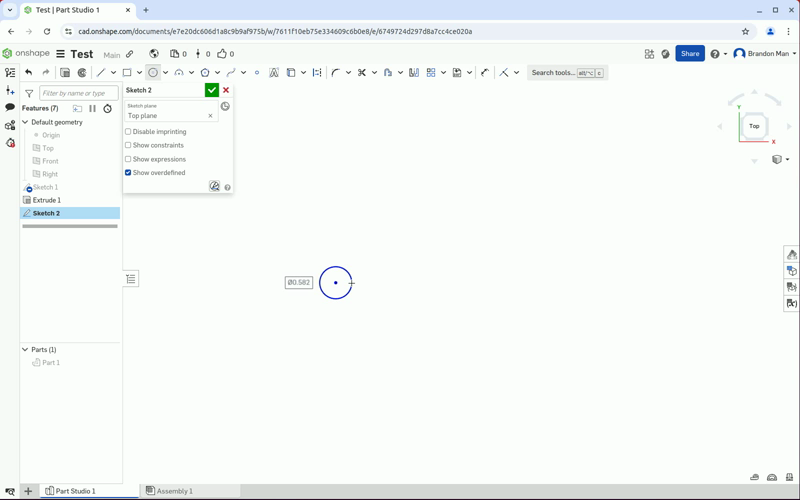
scroll(-6)
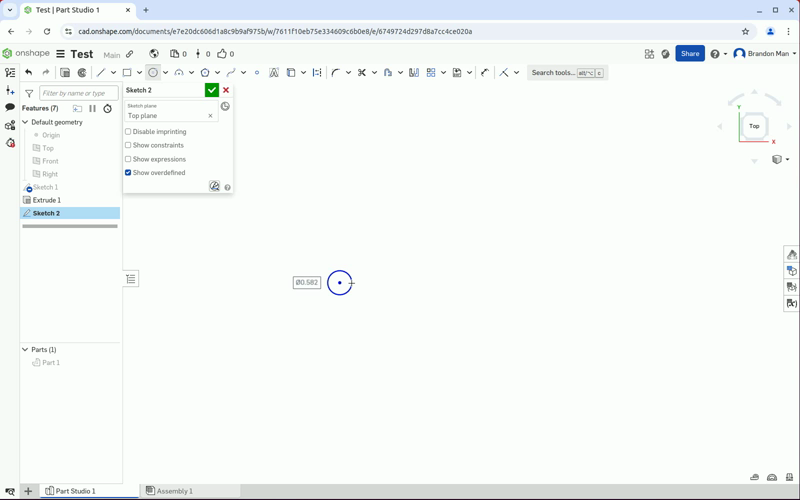
scroll(-6)
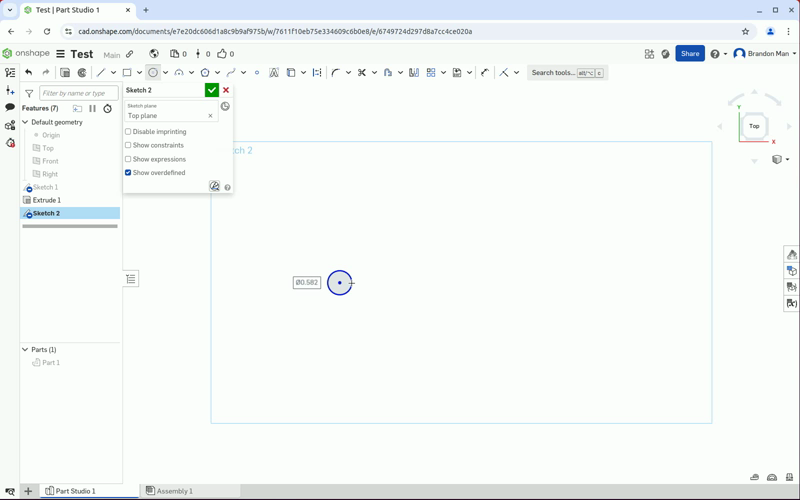
scroll(-6)
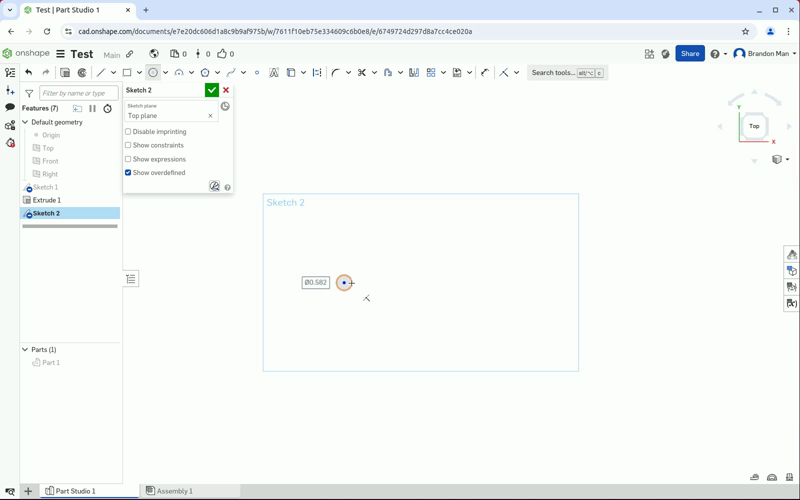
scroll(-6)
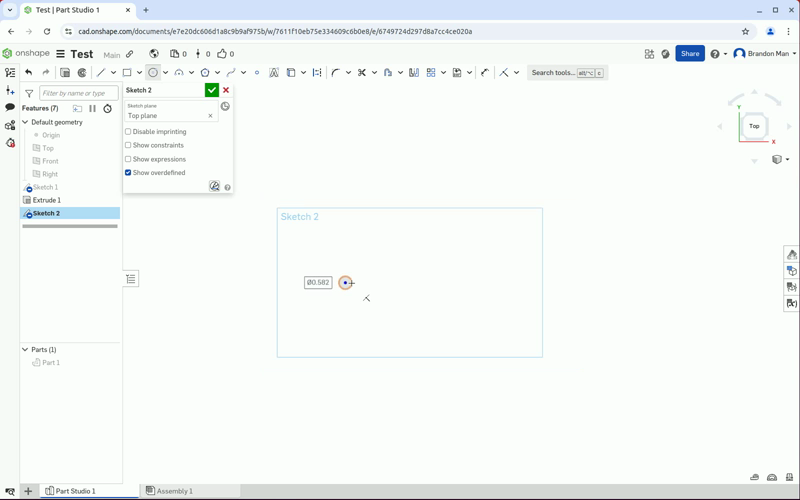
scroll(-6)
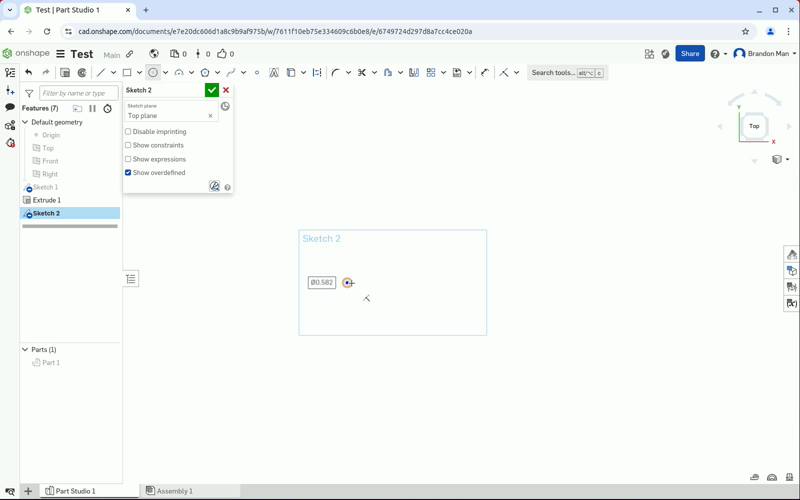
scroll(-6)
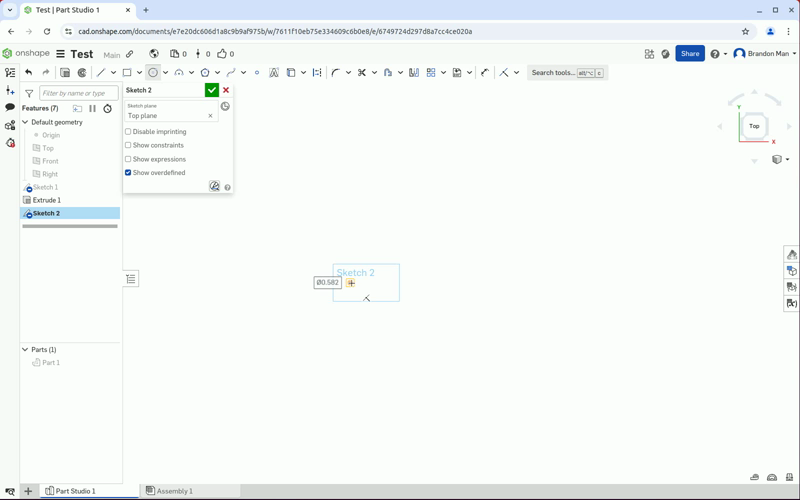
key(esc)
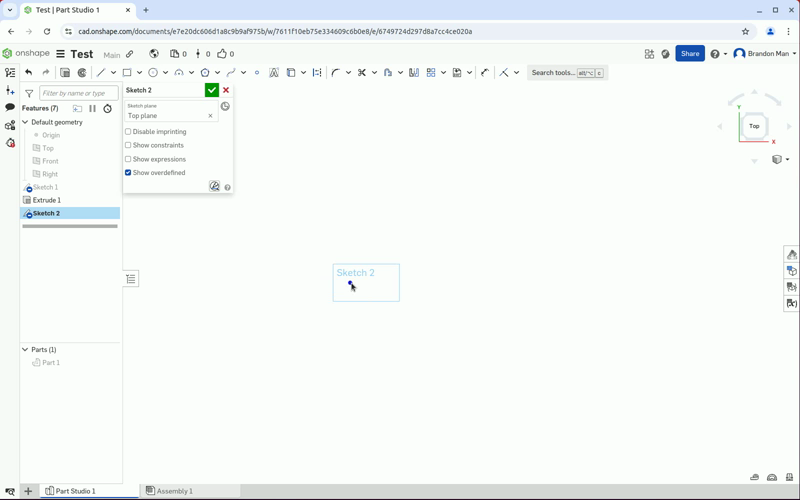
mouse_move(350, 284)
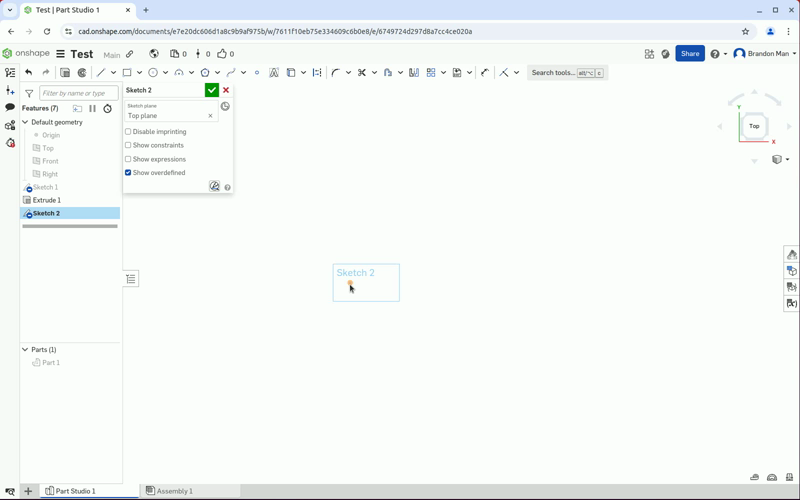
scroll(6)
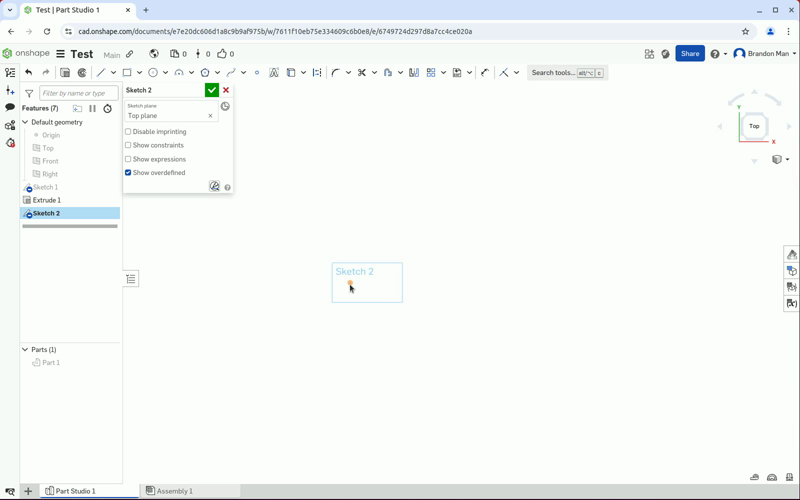
scroll(6)
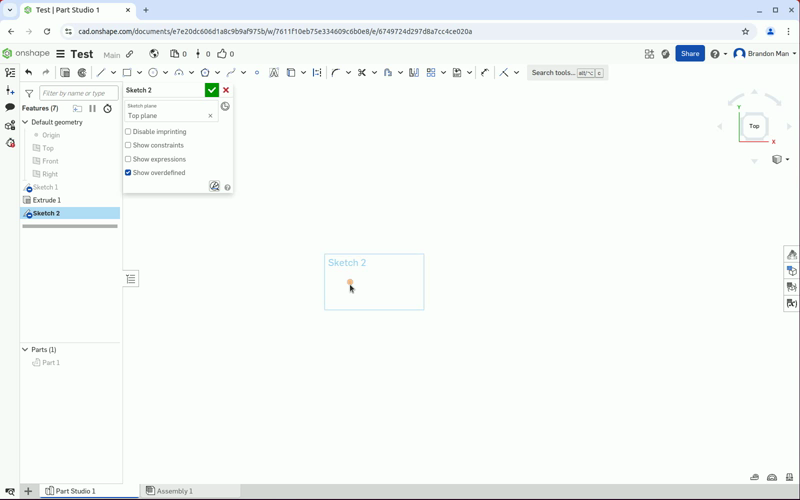
scroll(6)
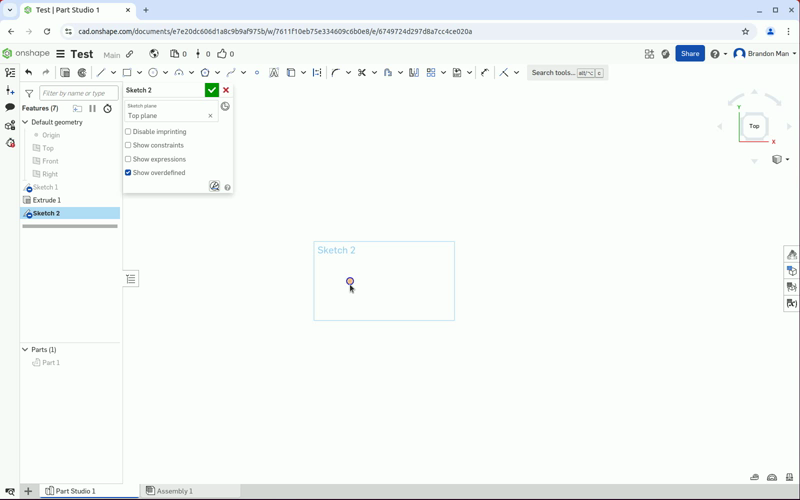
scroll(6)
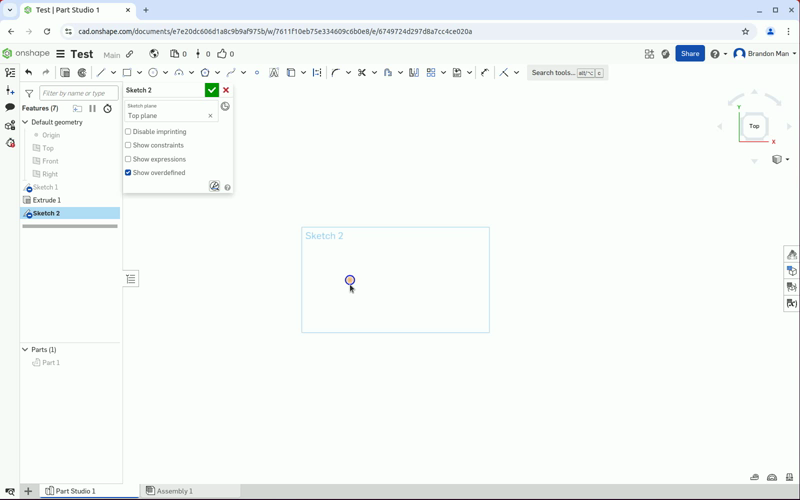
scroll(6)
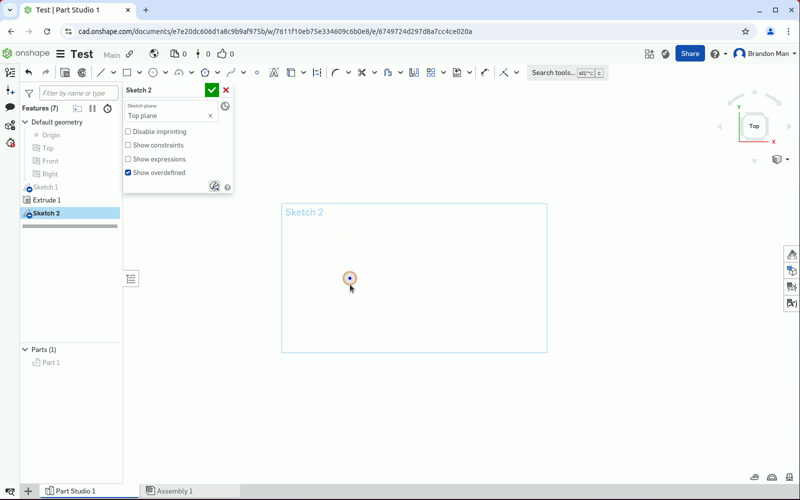
scroll(6)
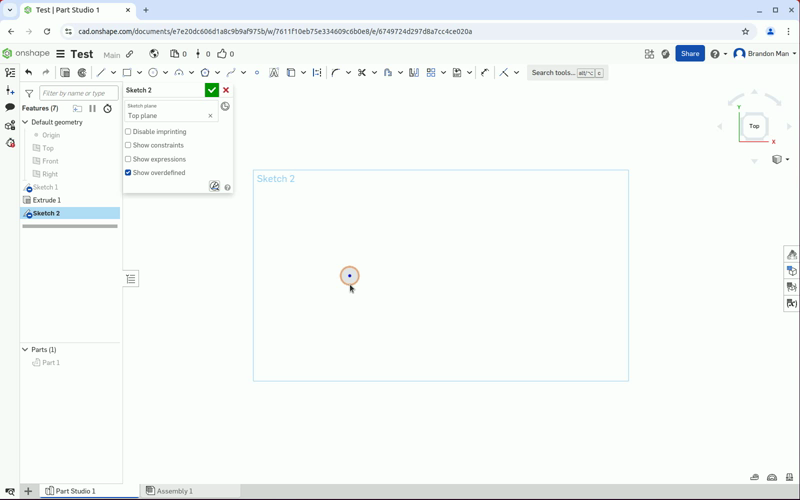
scroll(6)
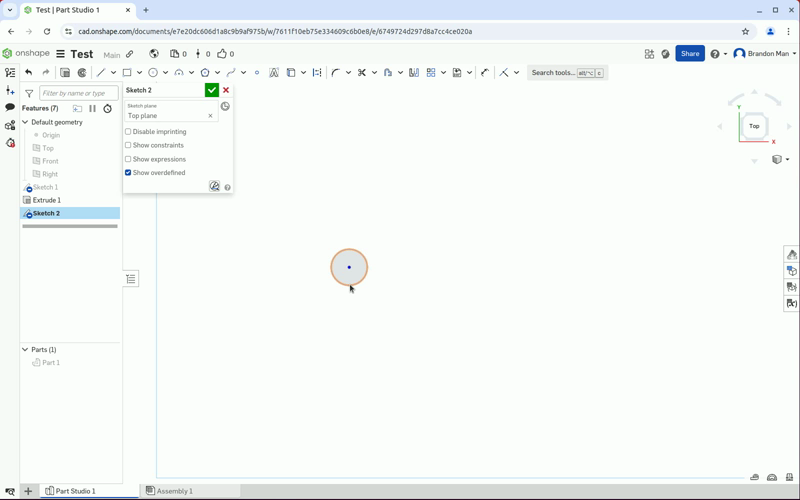
click(350, 284)
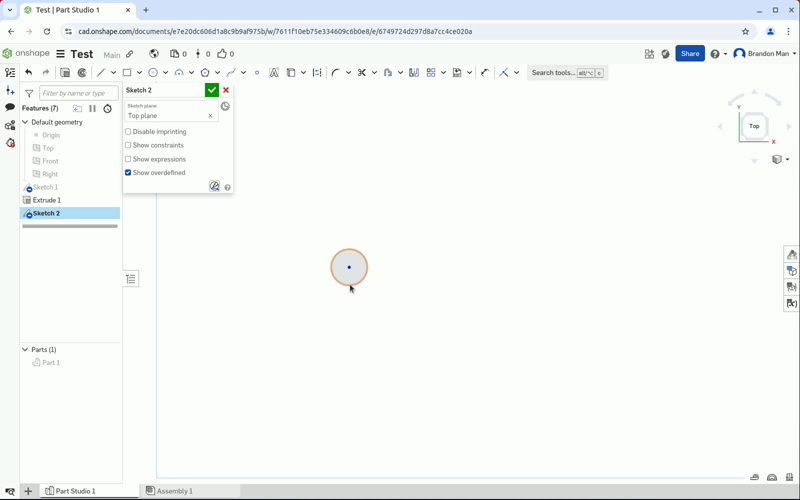
scroll(-6)
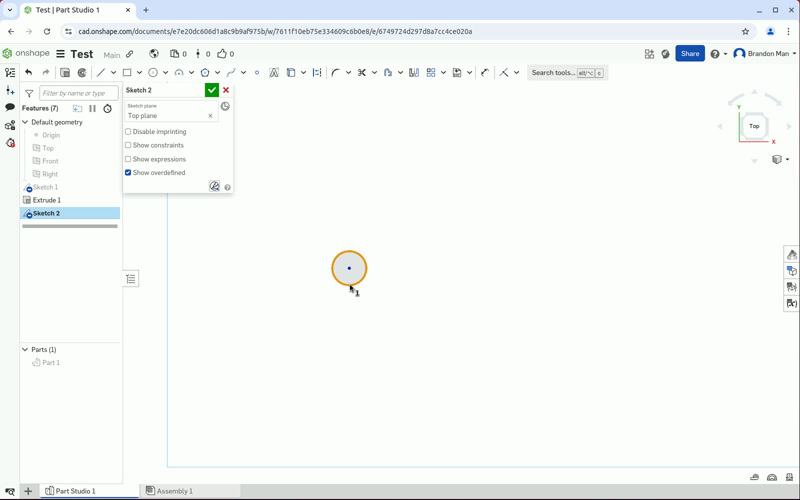
scroll(-6)
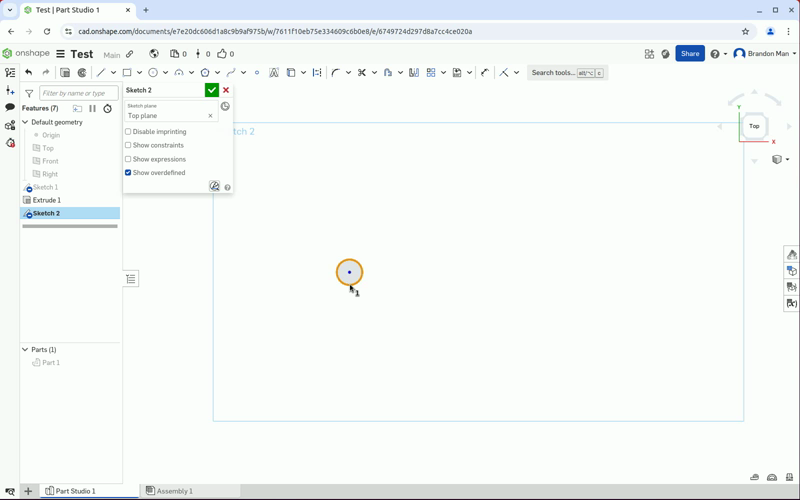
scroll(-6)
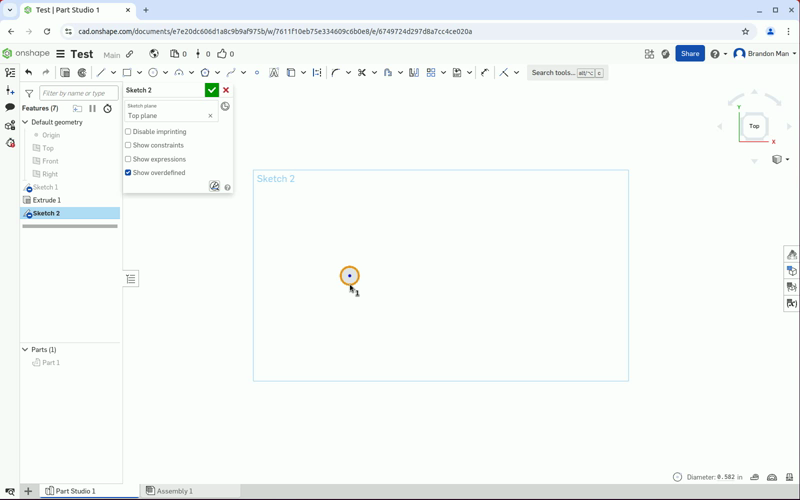
scroll(-6)
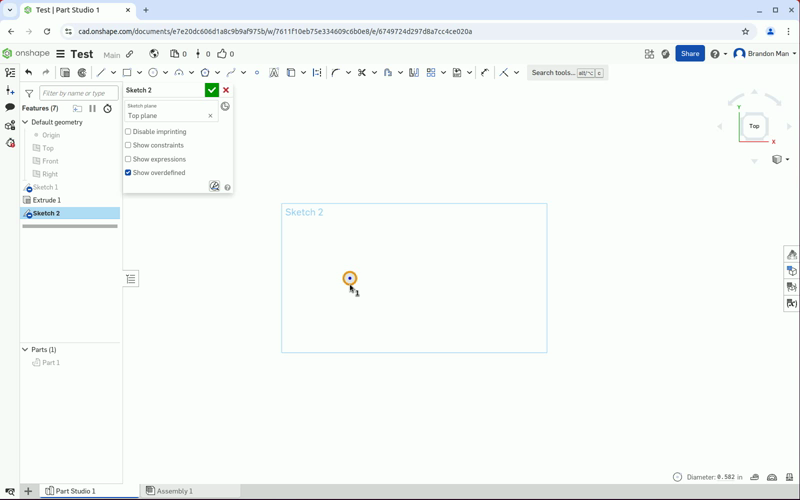
scroll(-6)
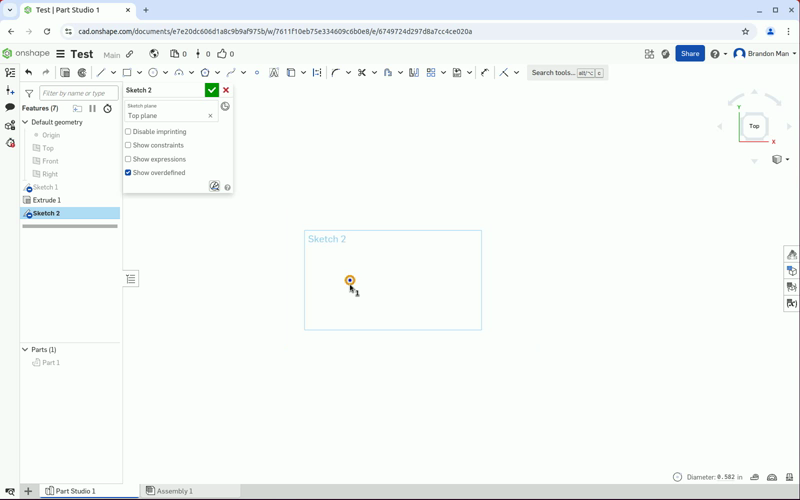
scroll(-6)
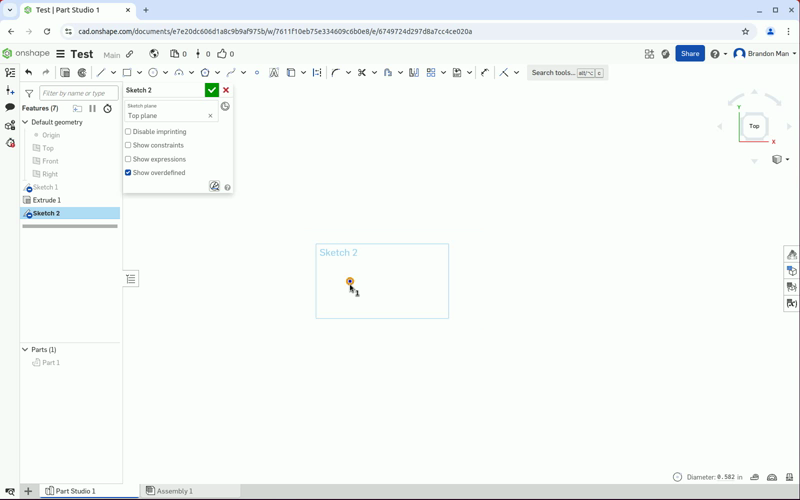
scroll(-6)
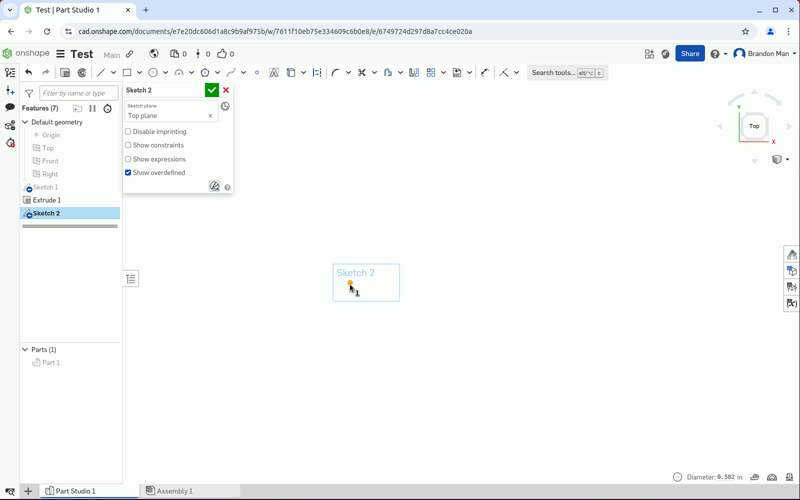
mouse_move(73, 352)
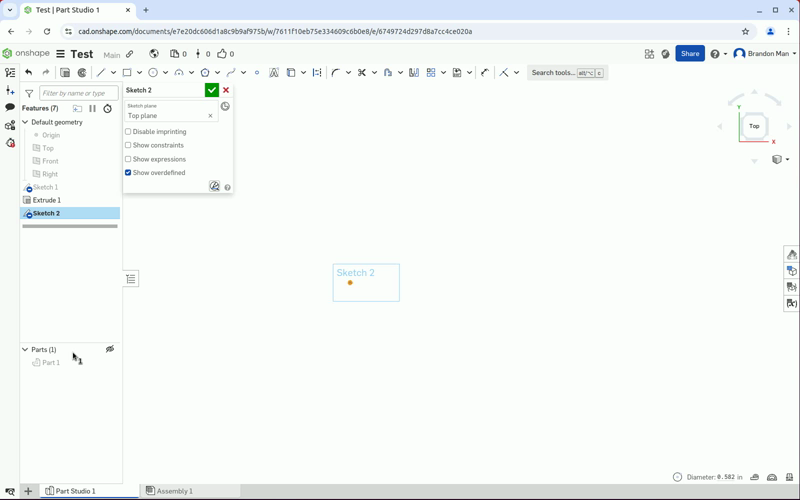
key(shift+y)
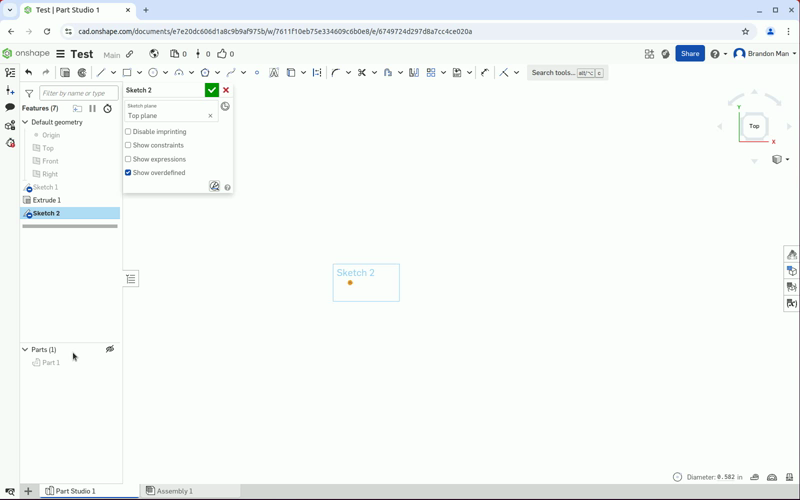
key(shift+e)
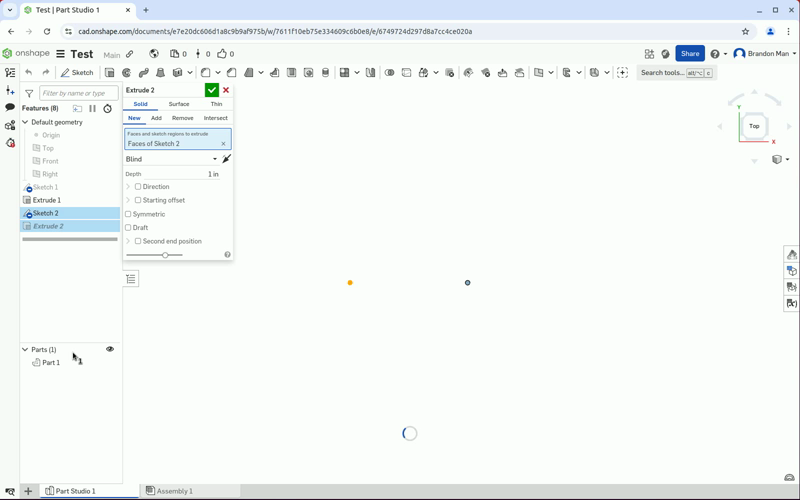
mouse_move(143, 106)
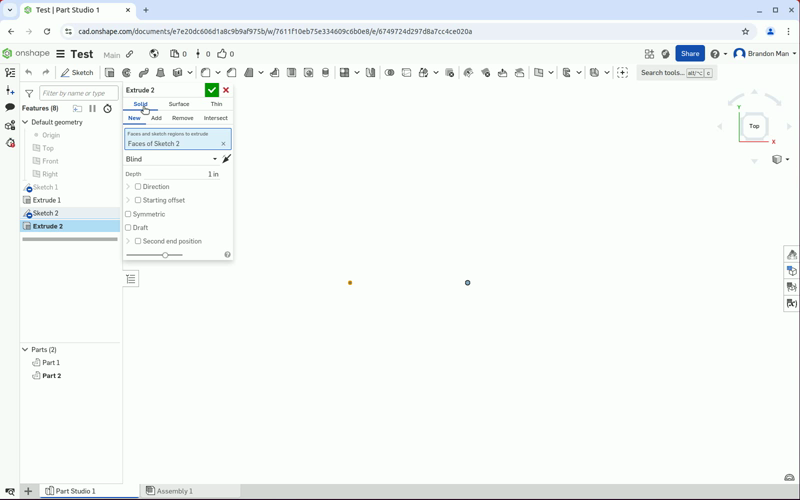
click(143, 106)
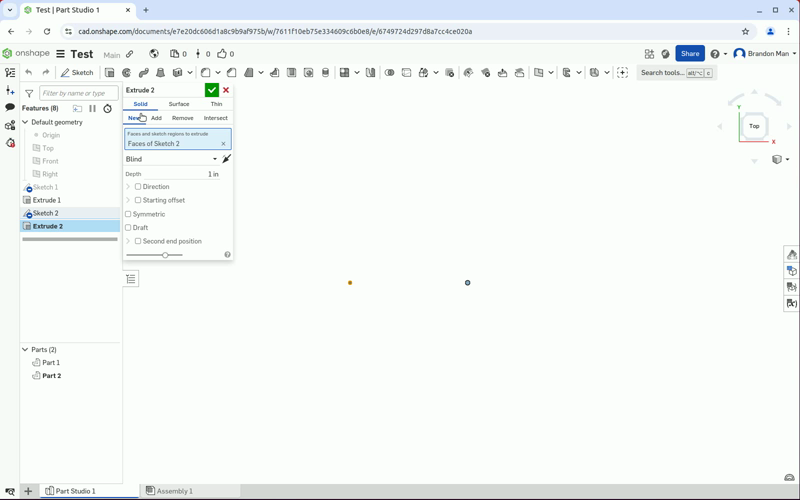
mouse_move(137, 120)
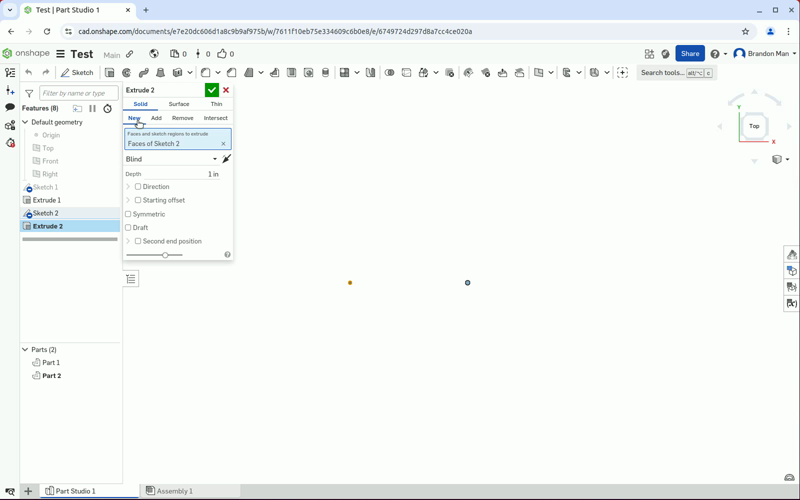
click(137, 120)
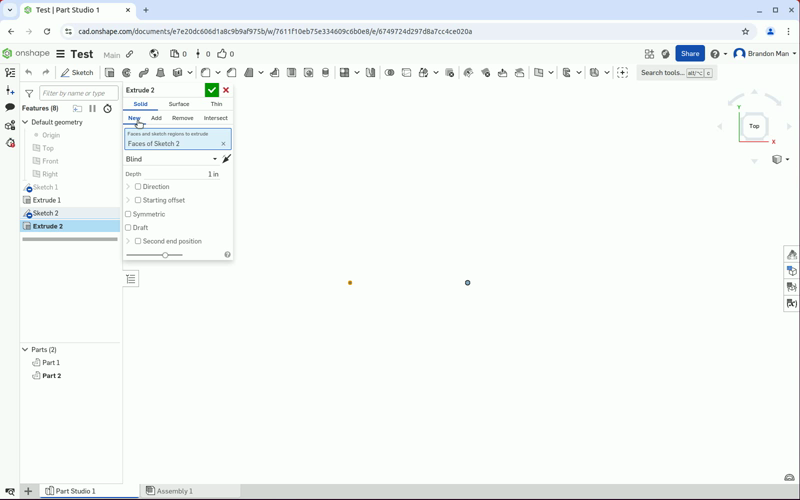
key(tab, 4)
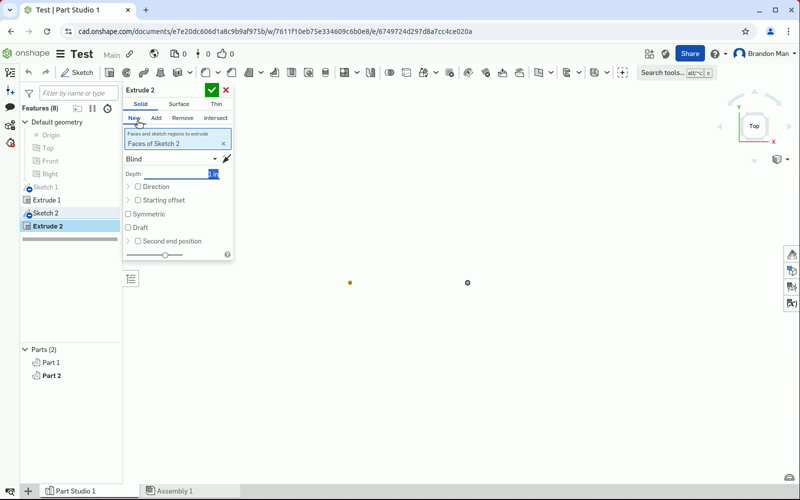
text(-19.979)
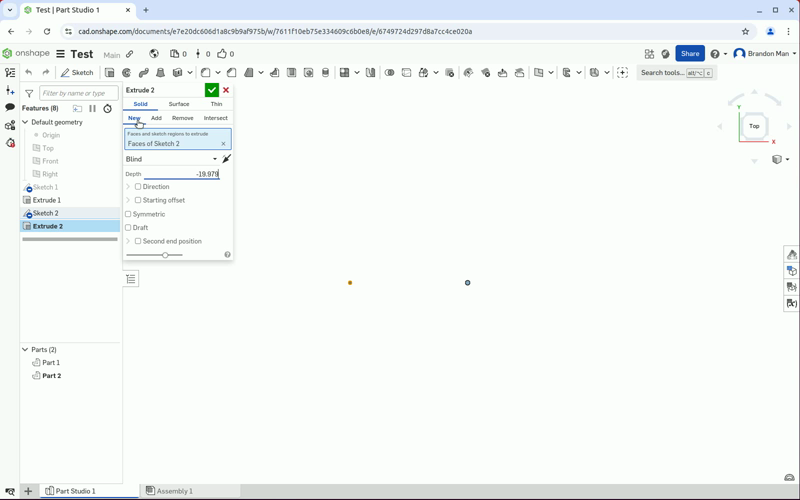
key(enter)
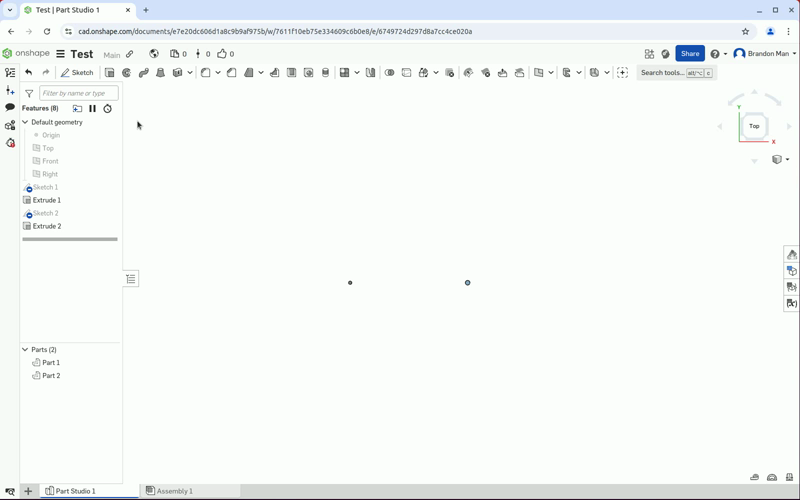
key(shift+h)
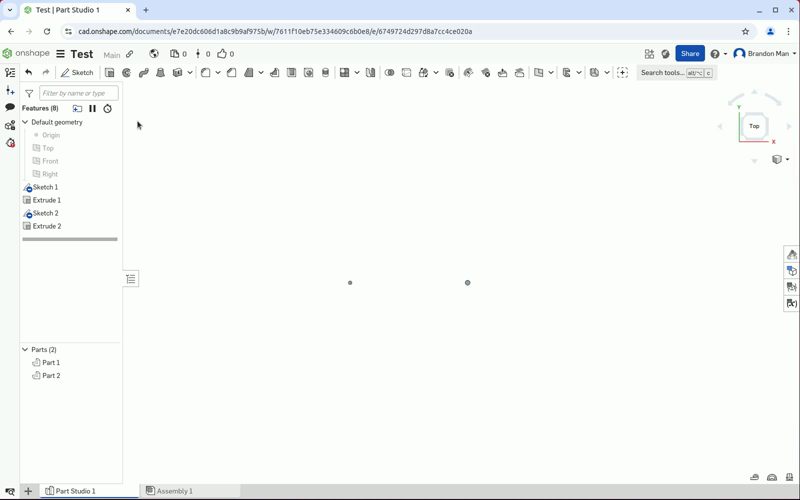
key(shift+h)
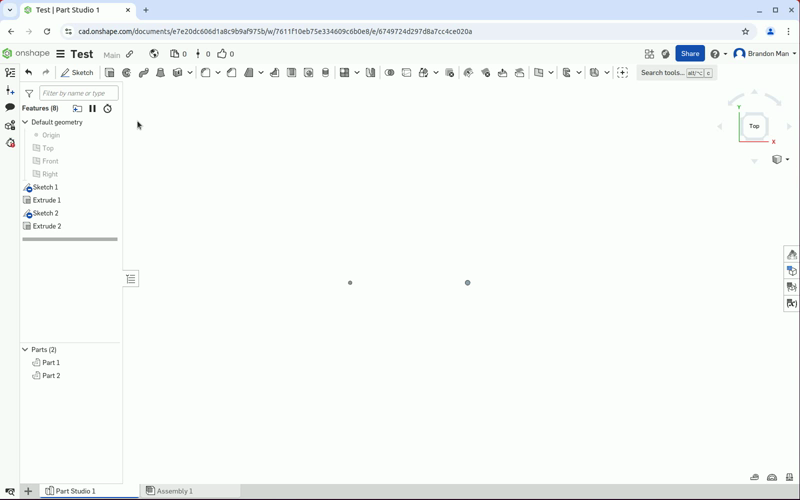
key(shift+7)
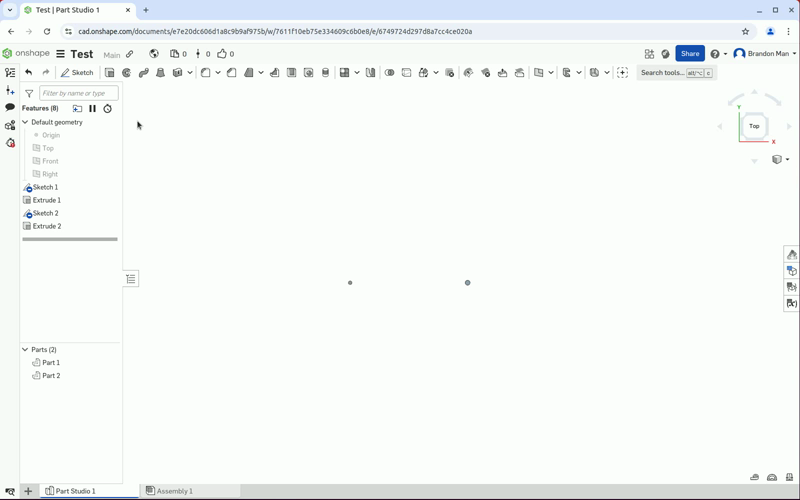
key(up, 3)
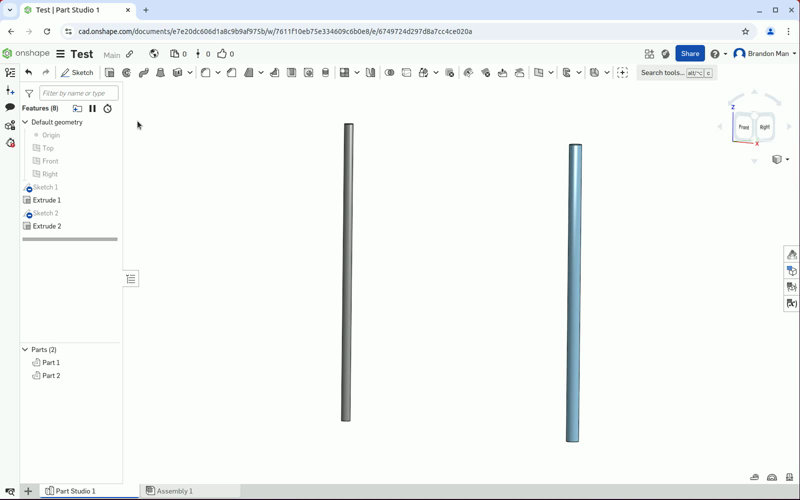
key(left, 3)
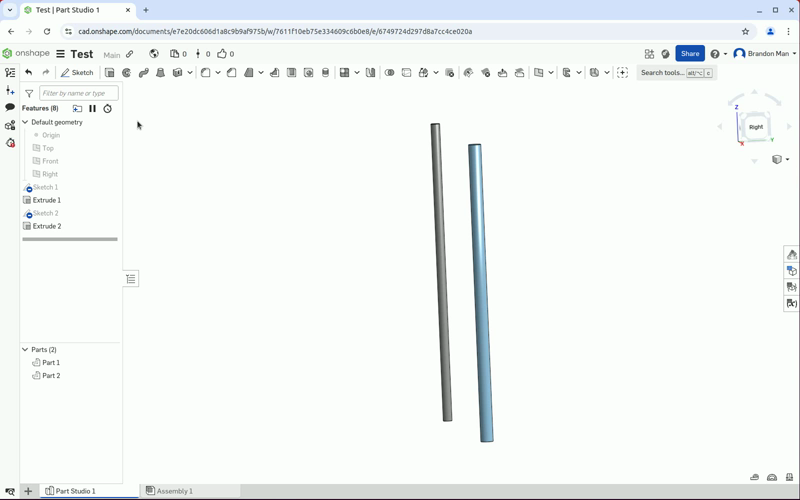
key(right, 3)
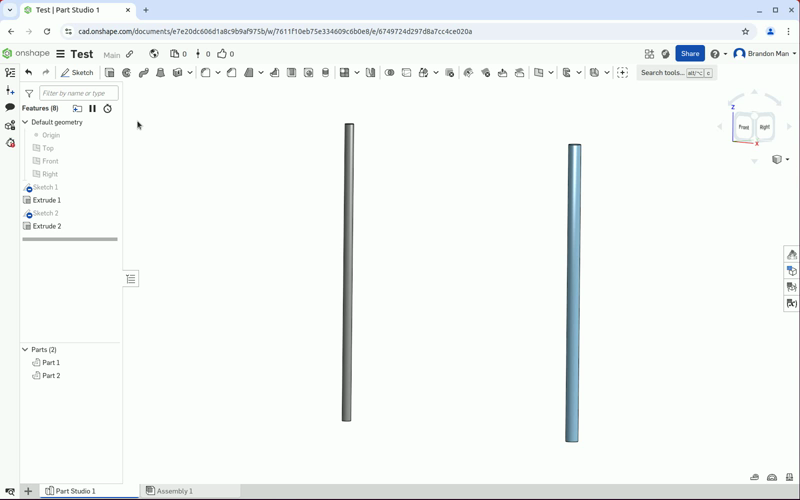
key(down, 3)
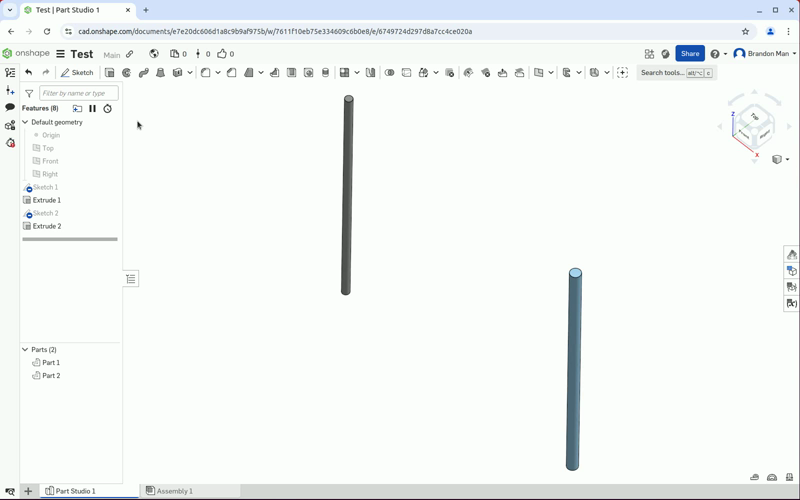
mouse_move(73, 189)
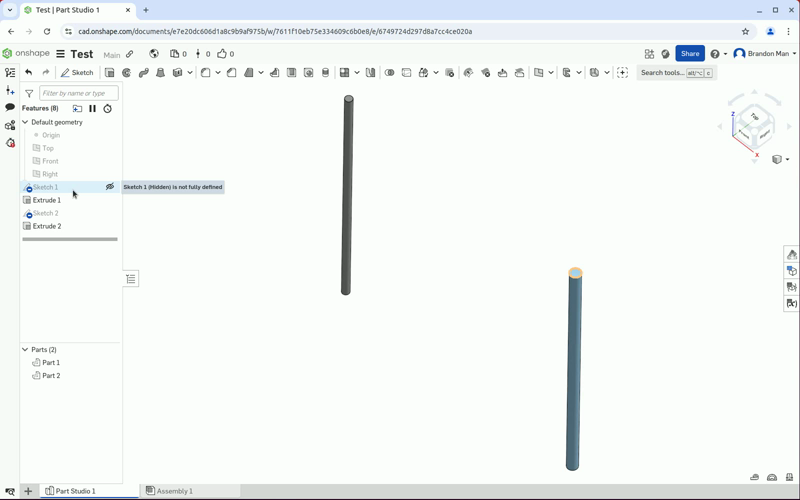
click(73, 189)